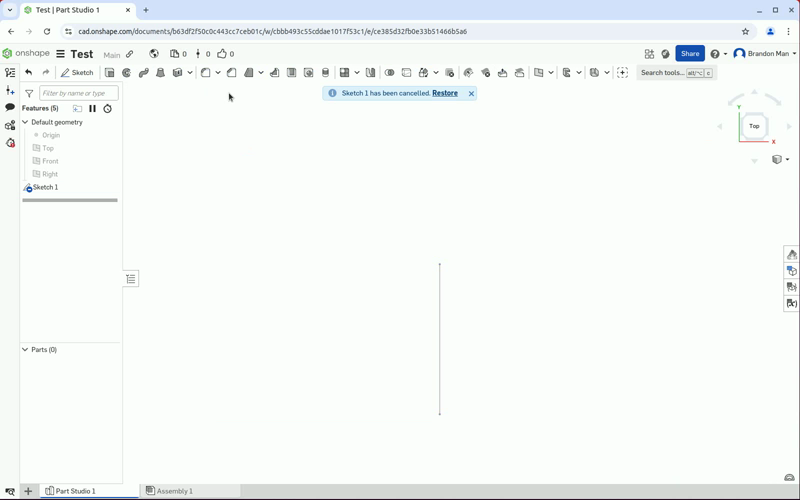
key(shift+h)
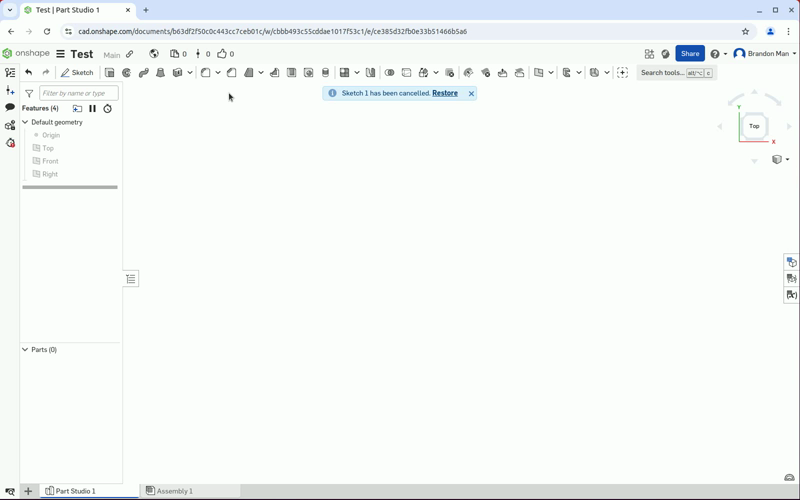
mouse_move(73, 352)
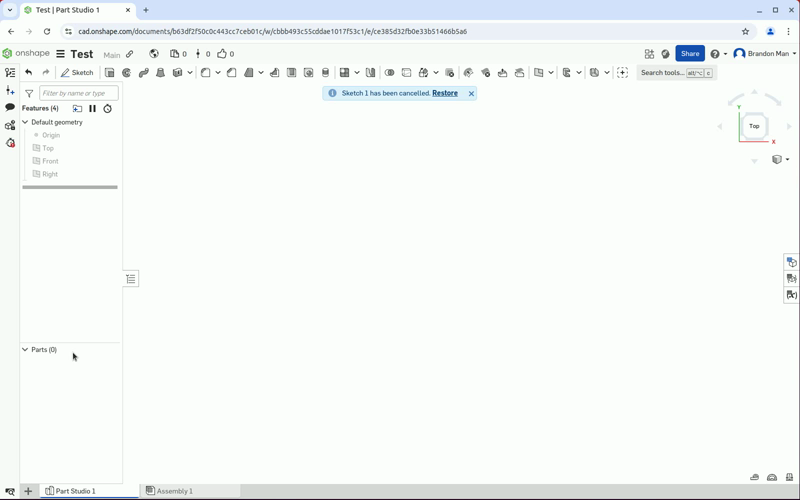
key(y)
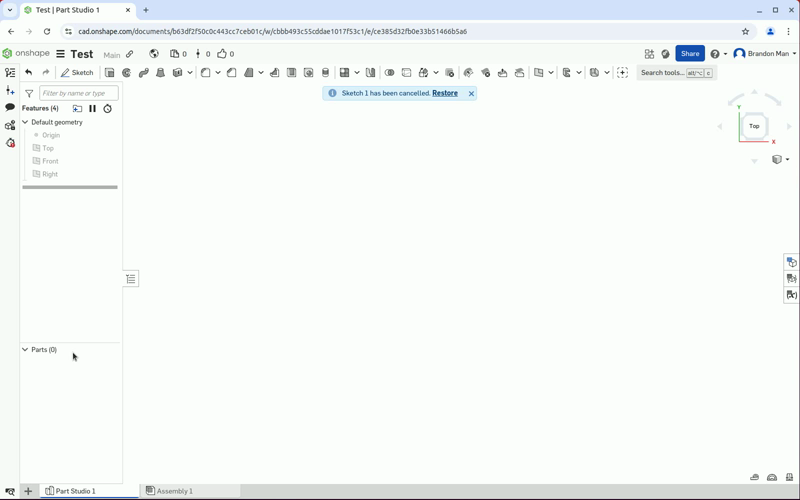
key(shift+p)
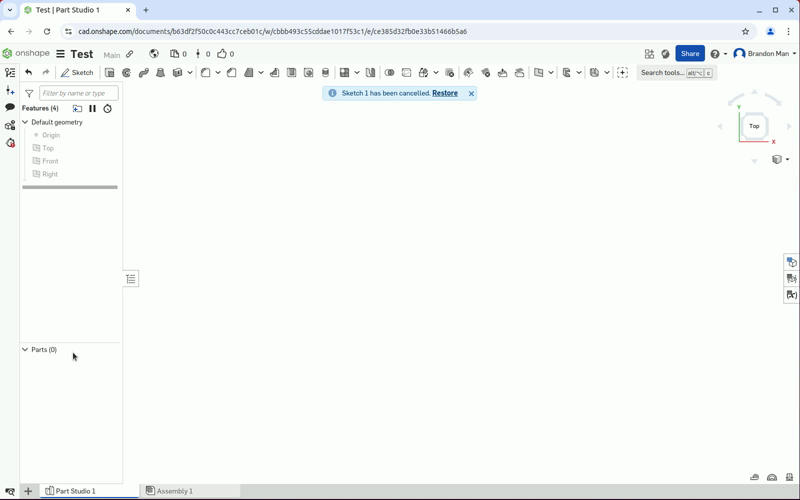
key(space)
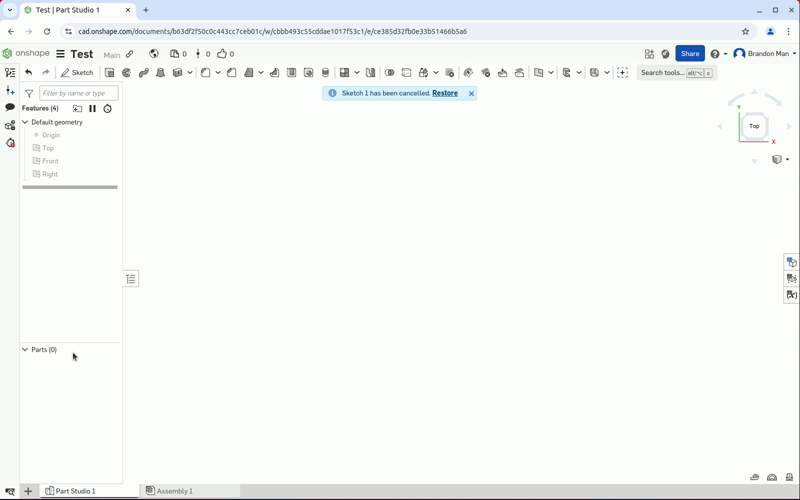
key_down(shift)
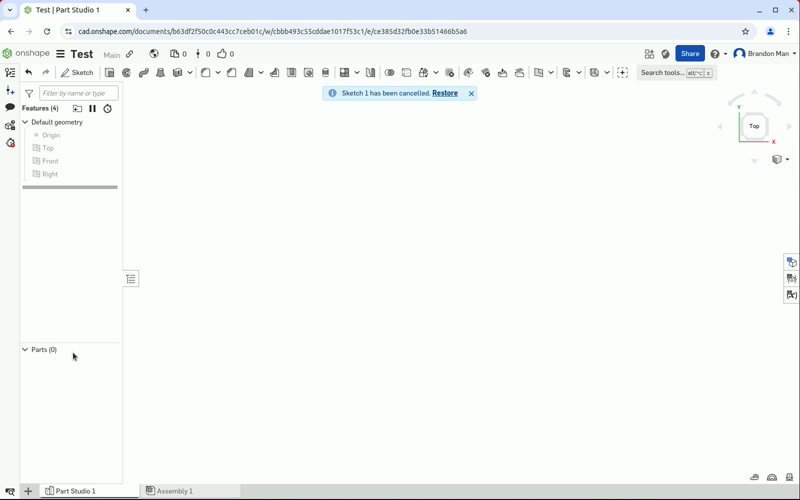
key(up)
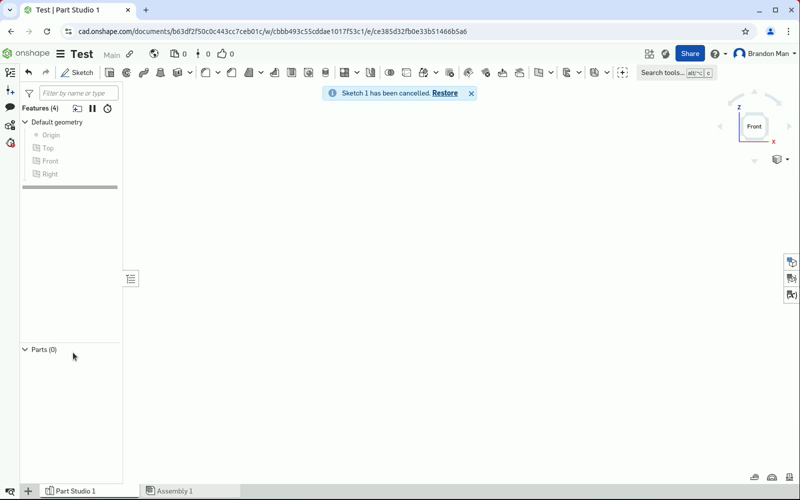
key_up(shift)
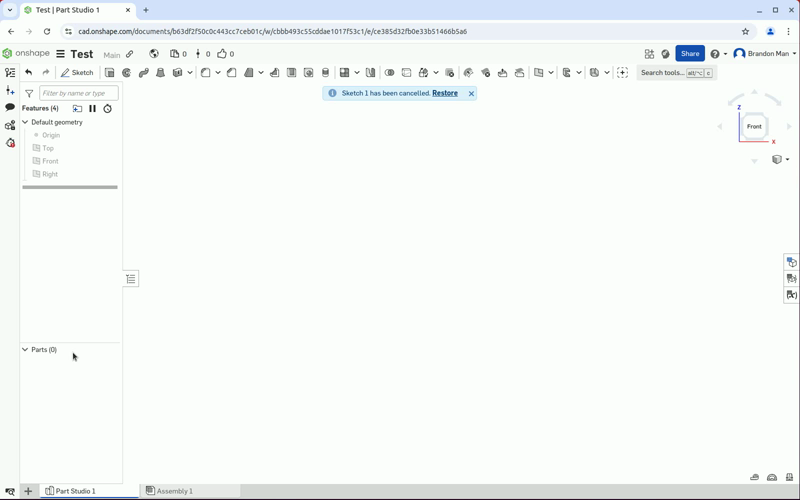
mouse_move(73, 352)
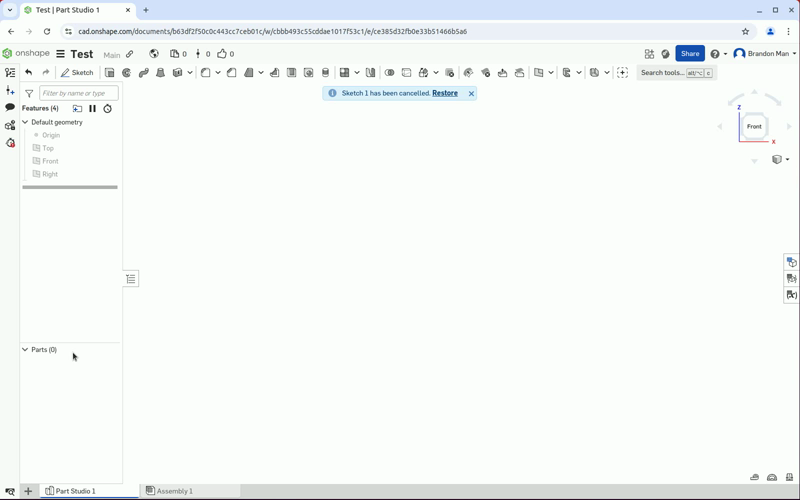
key(shift+y)
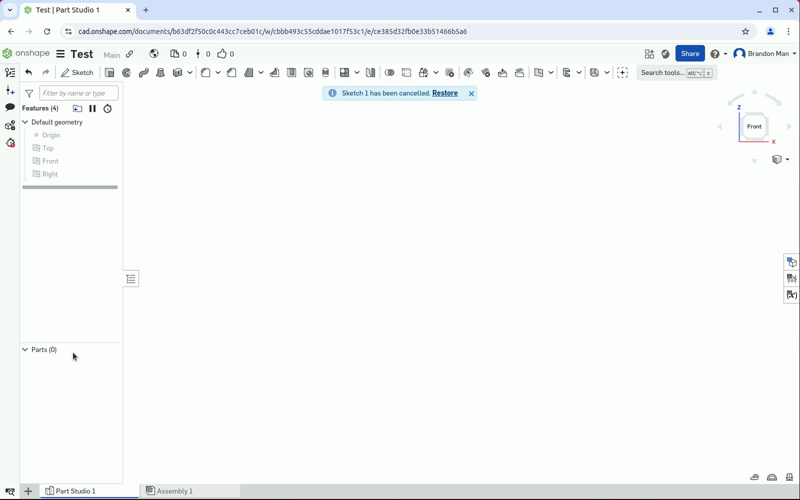
key(shift+s)
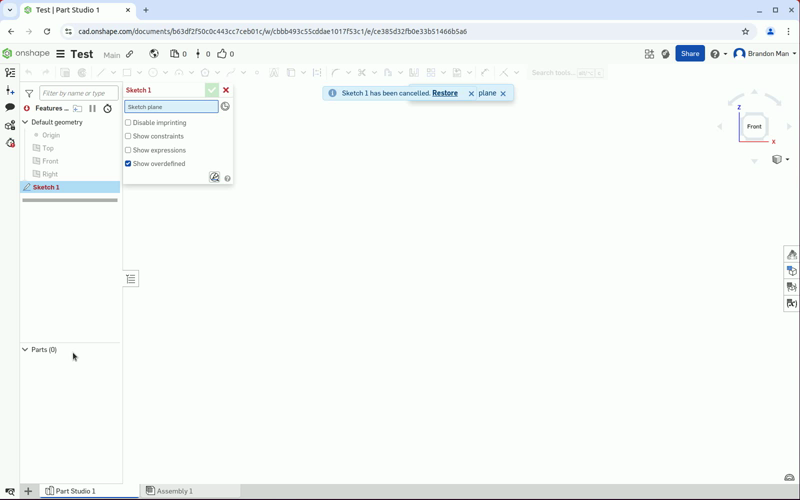
mouse_move(73, 163)
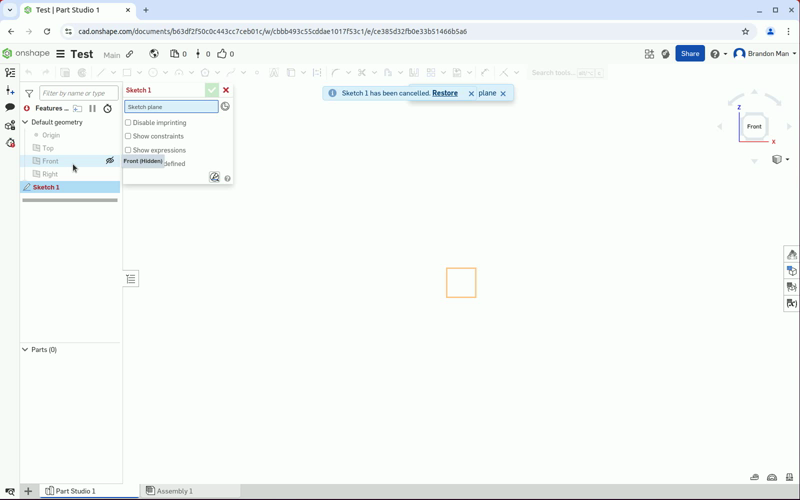
click(73, 163)
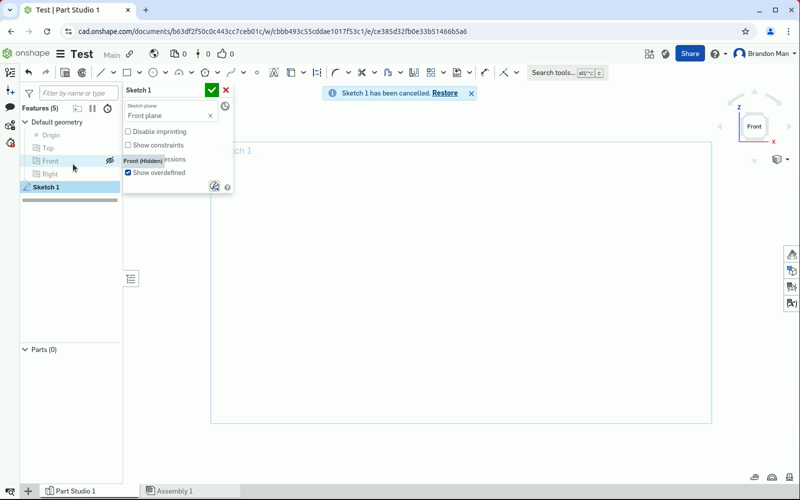
mouse_move(73, 352)
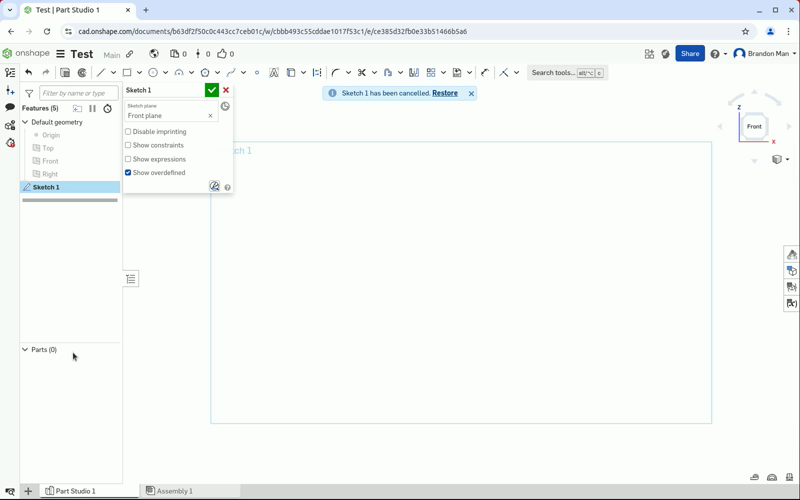
key(y)
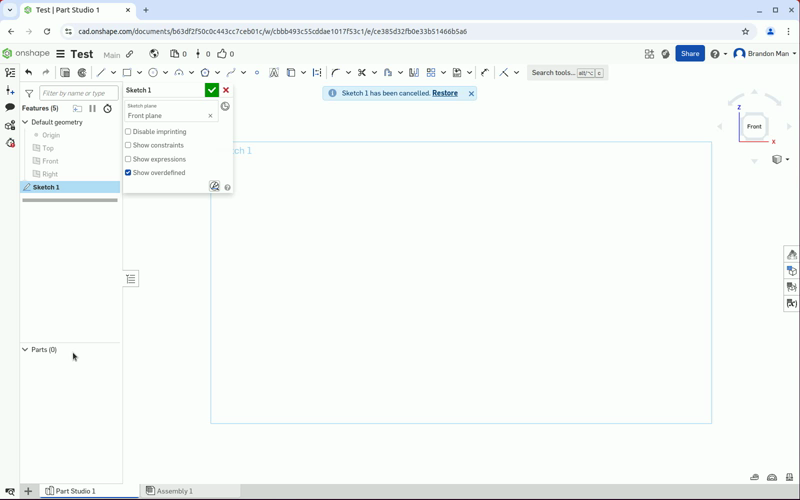
key(l)
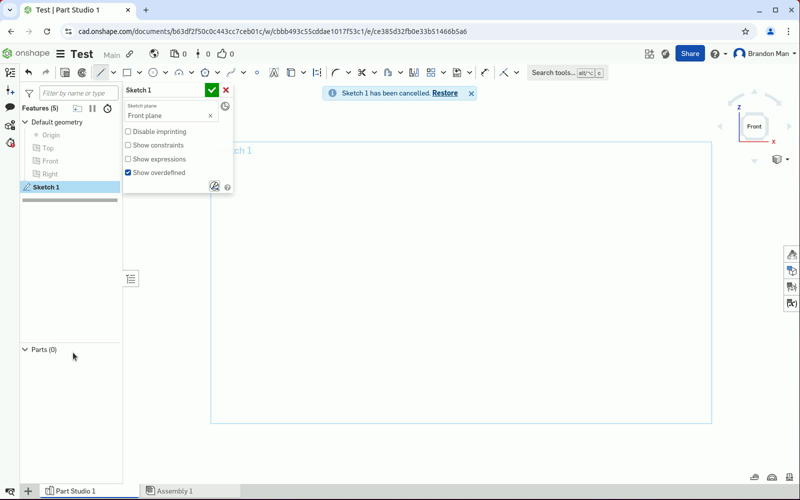
key_down(shift)
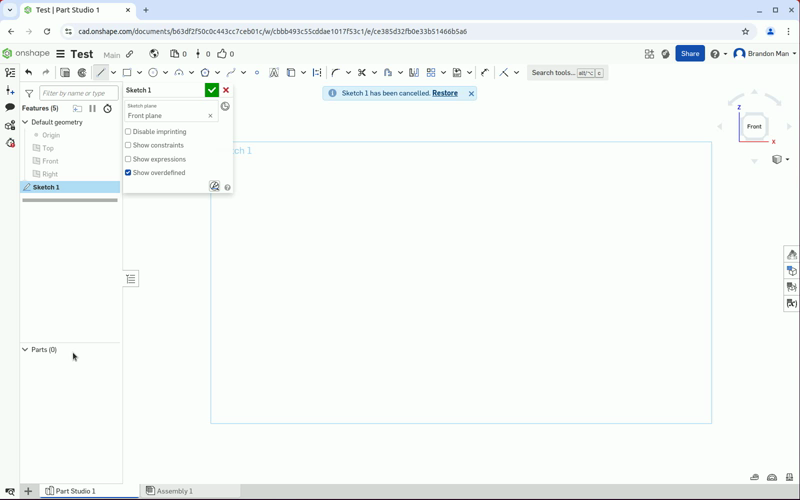
mouse_move(460, 282)
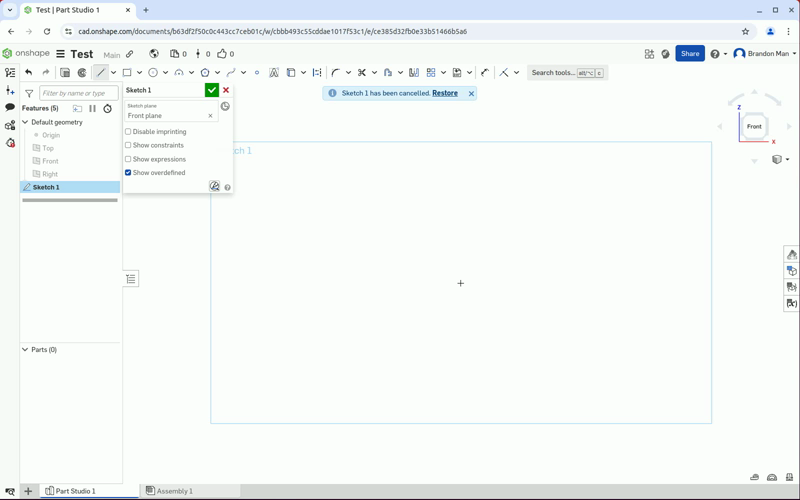
click(460, 282)
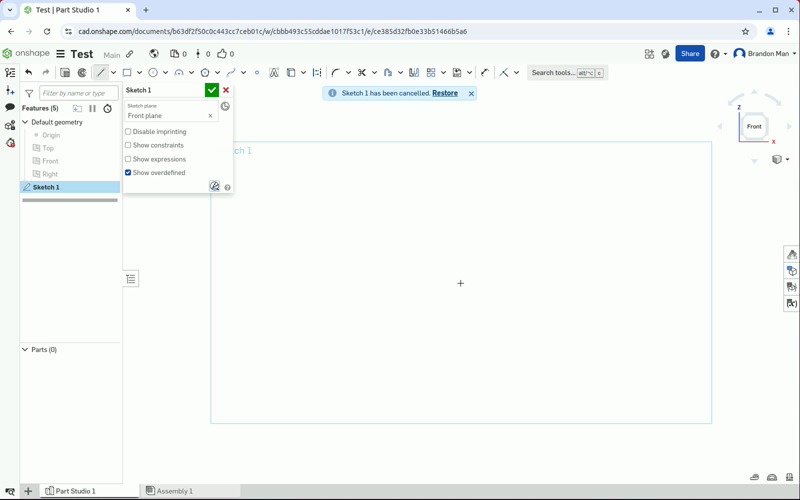
key_up(shift)
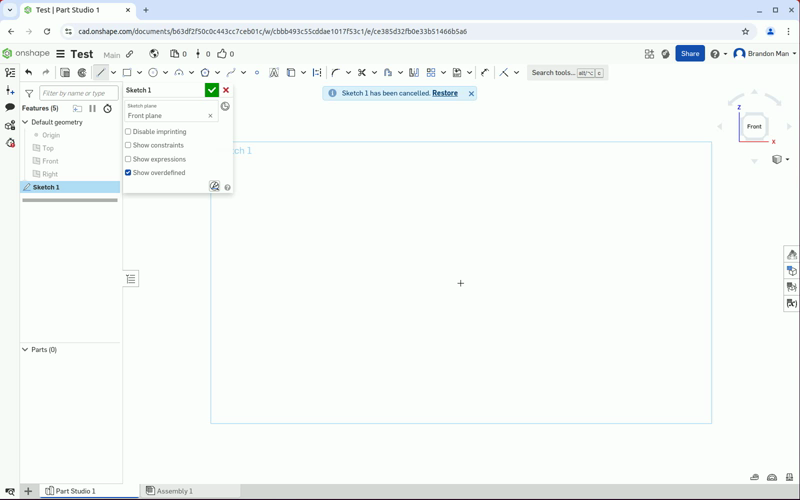
key_down(shift)
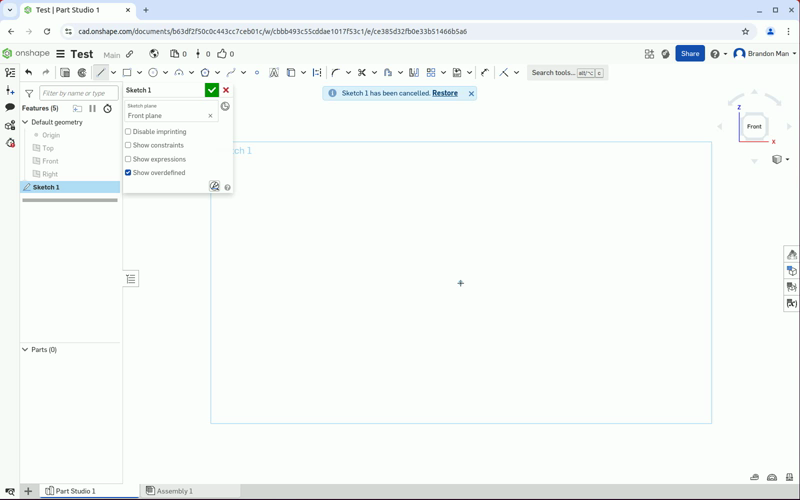
mouse_move(546, 282)
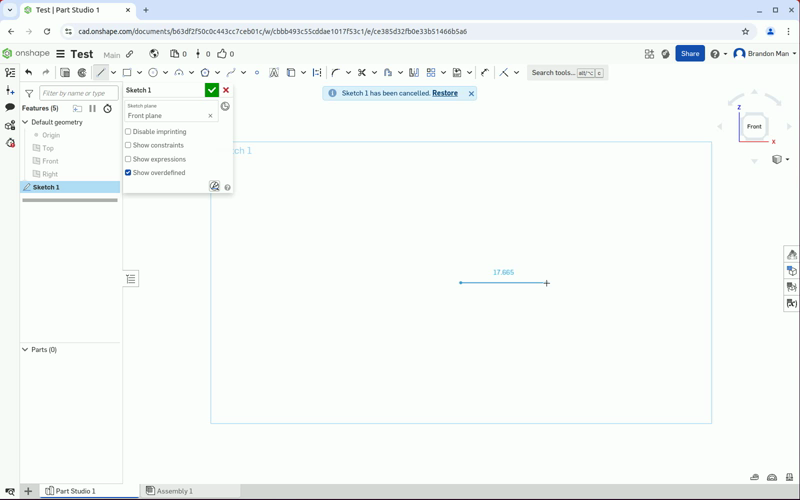
click(546, 282)
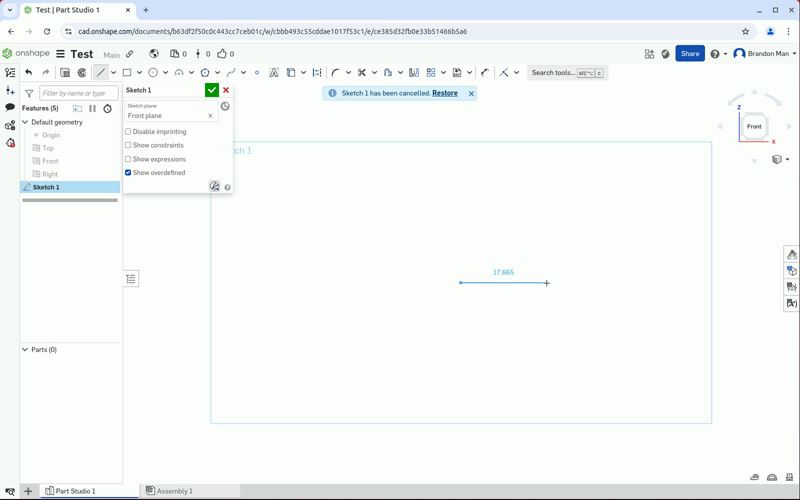
key_up(shift)
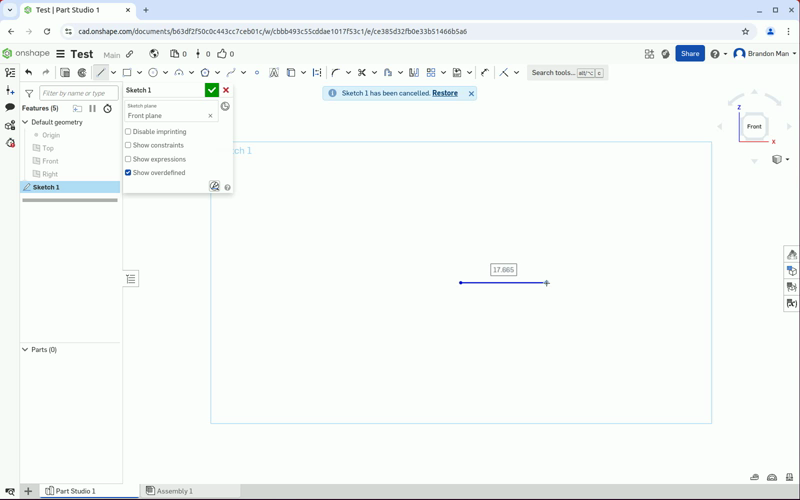
key_down(shift)
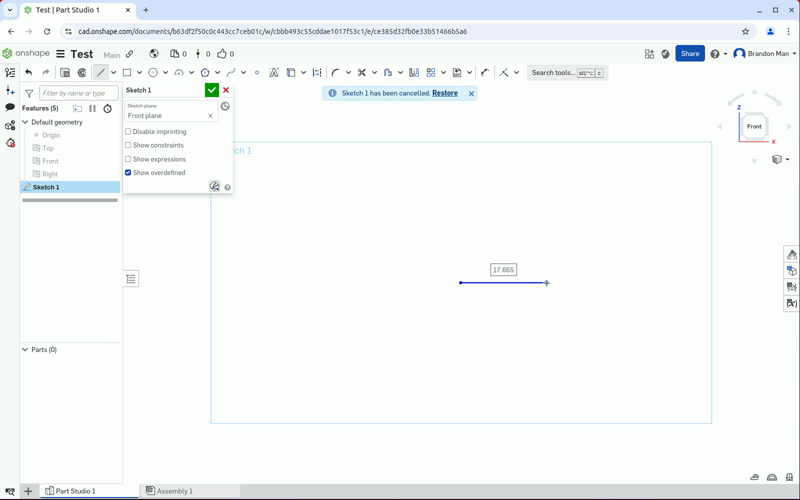
mouse_move(576, 282)
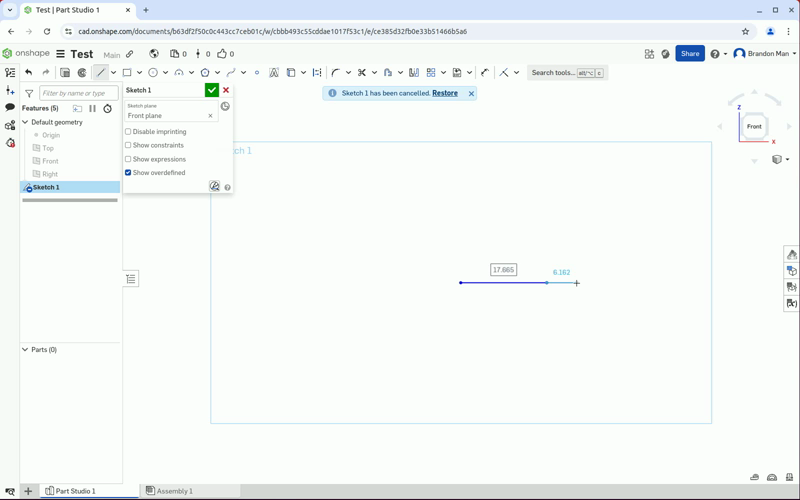
mouse_move(546, 249)
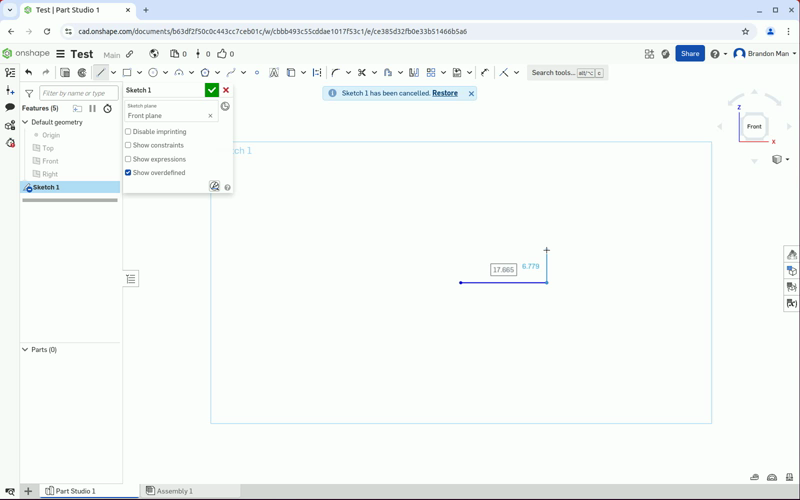
click(546, 249)
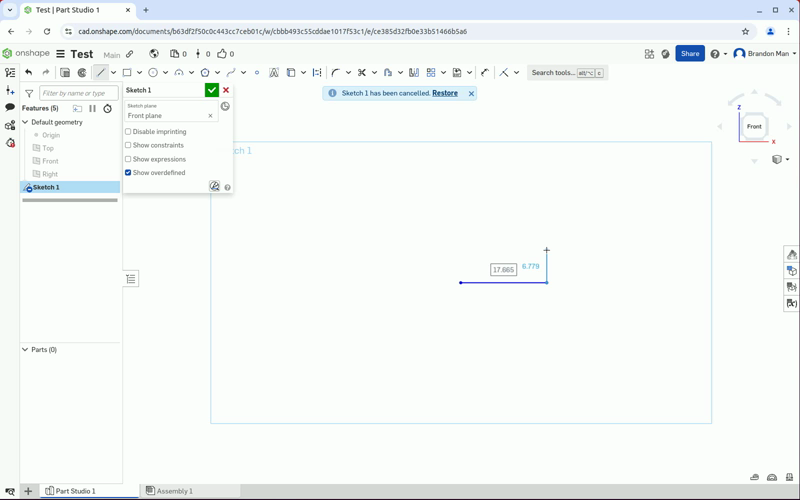
key_up(shift)
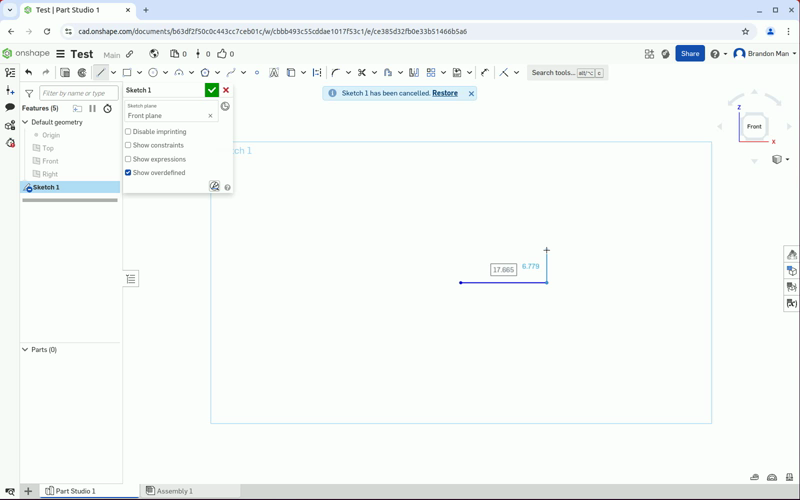
key_down(shift)
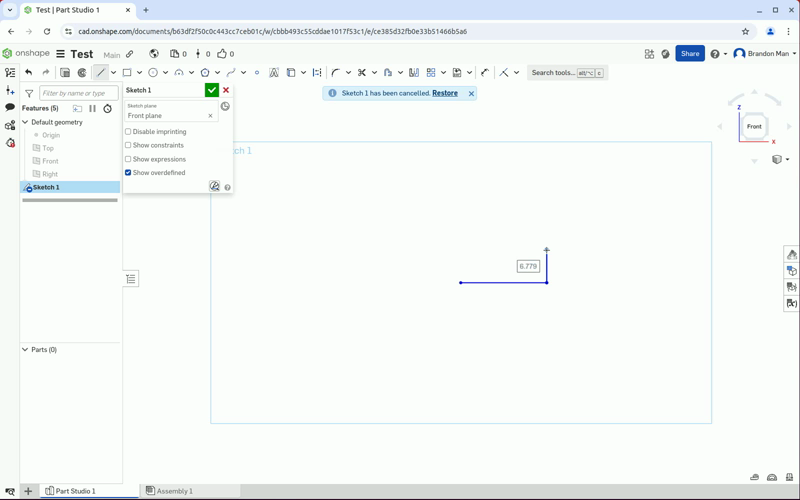
mouse_move(460, 249)
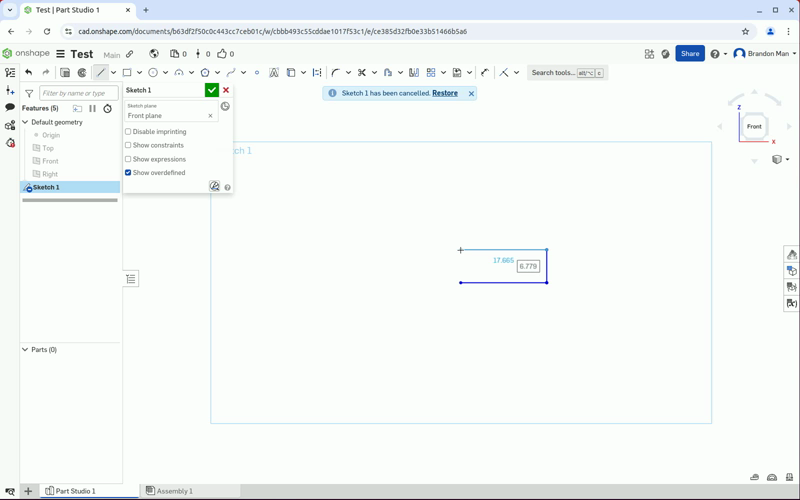
click(460, 249)
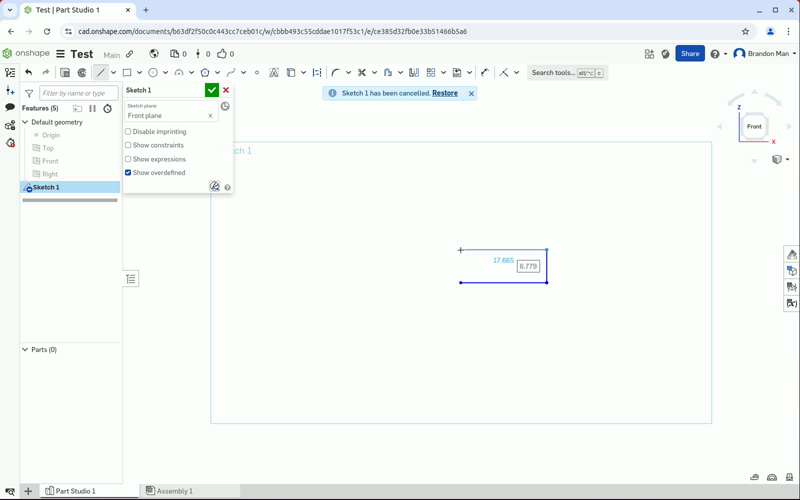
key_up(shift)
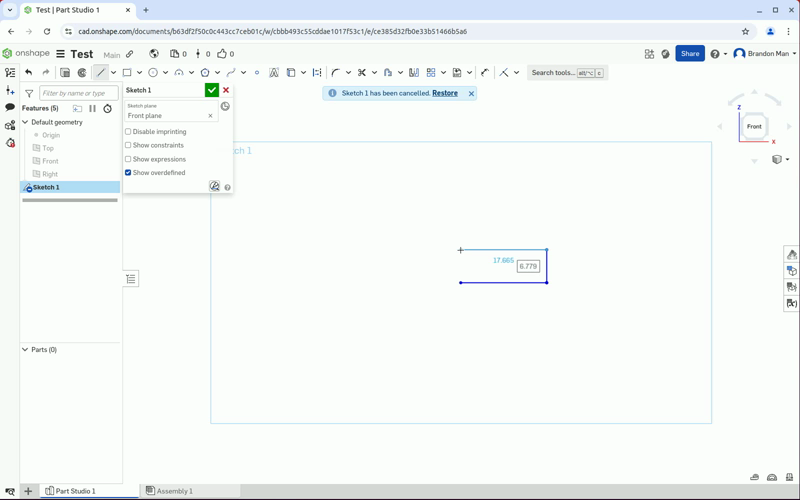
mouse_move(490, 249)
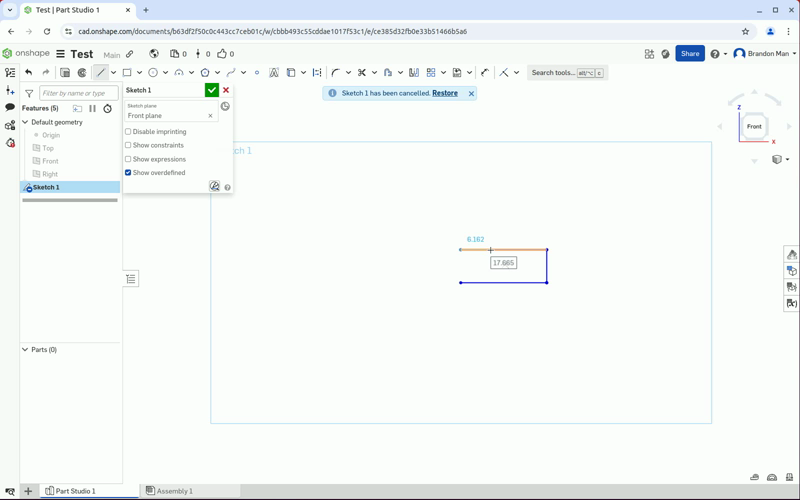
key_down(shift)
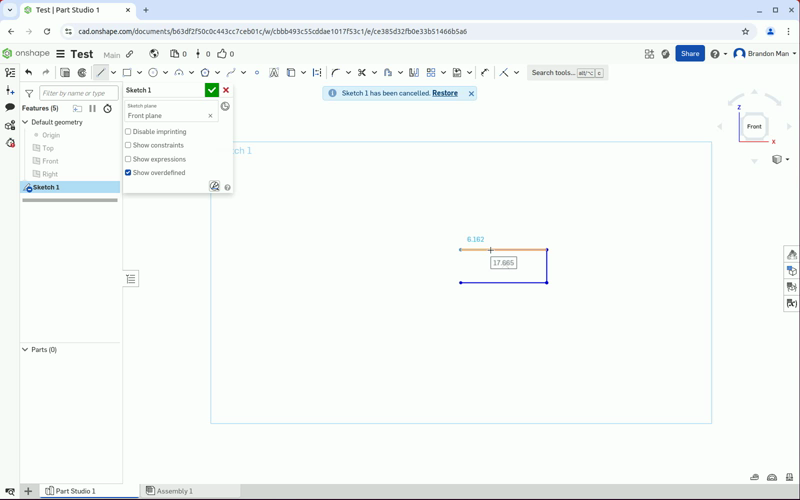
mouse_move(460, 282)
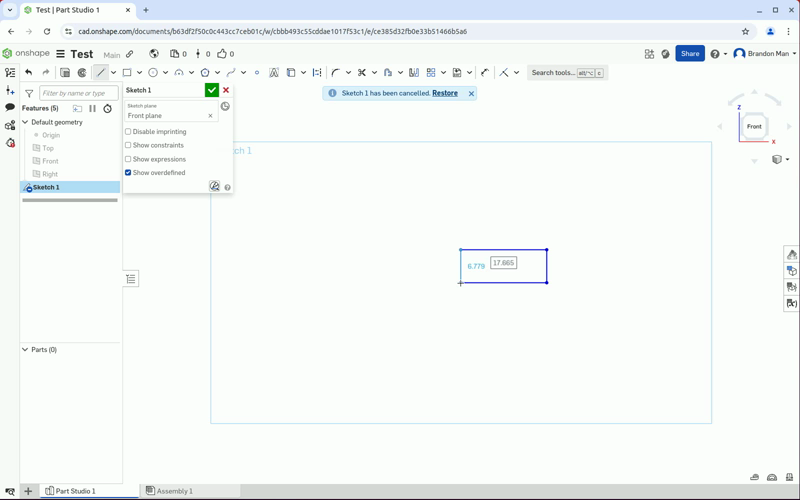
key_up(shift)
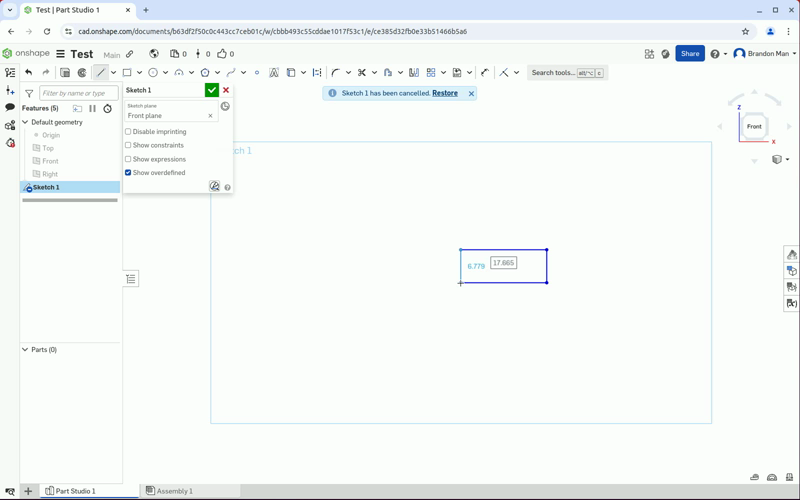
click(460, 282)
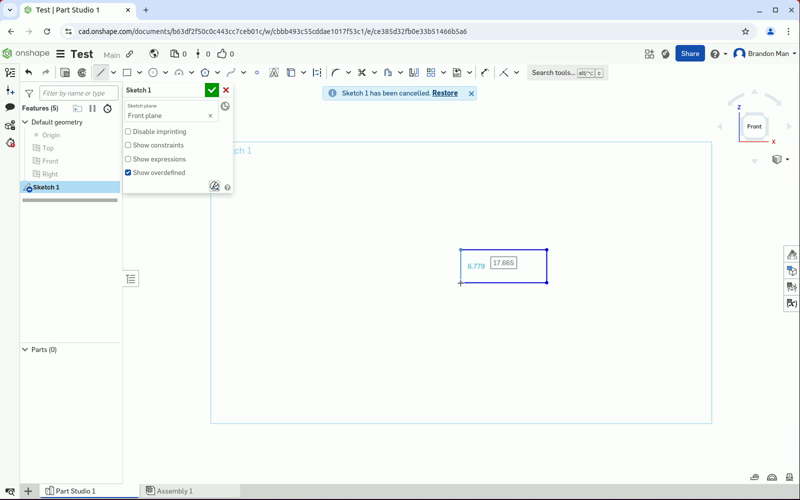
key(esc)
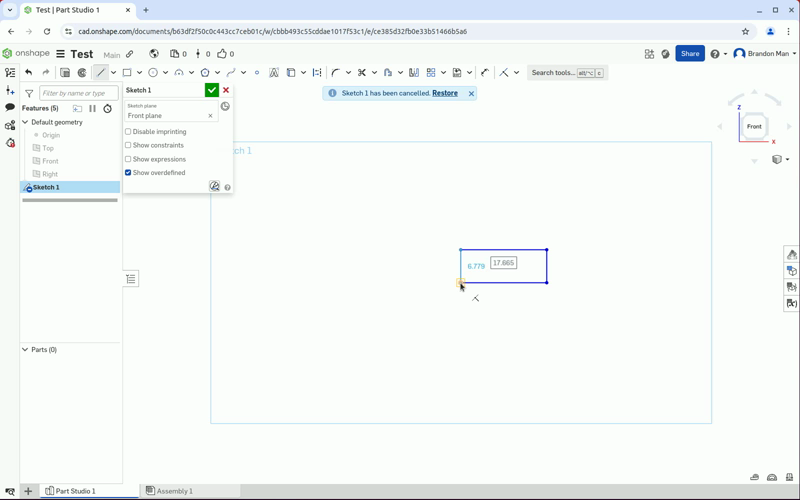
mouse_move(468, 266)
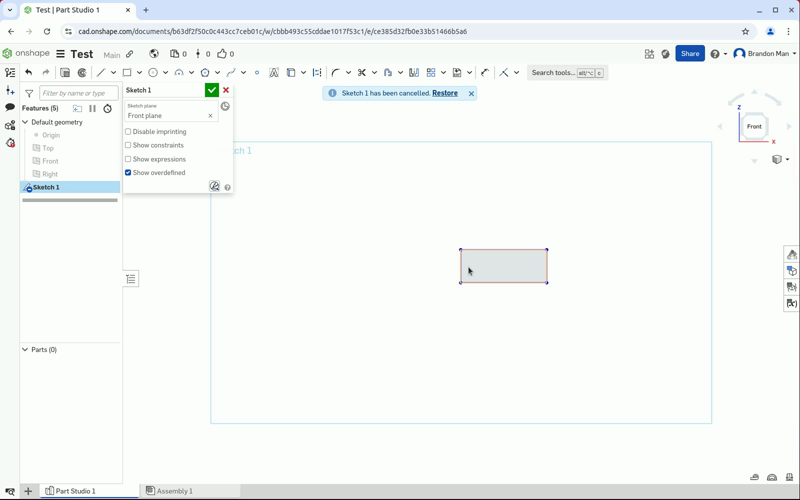
click(468, 266)
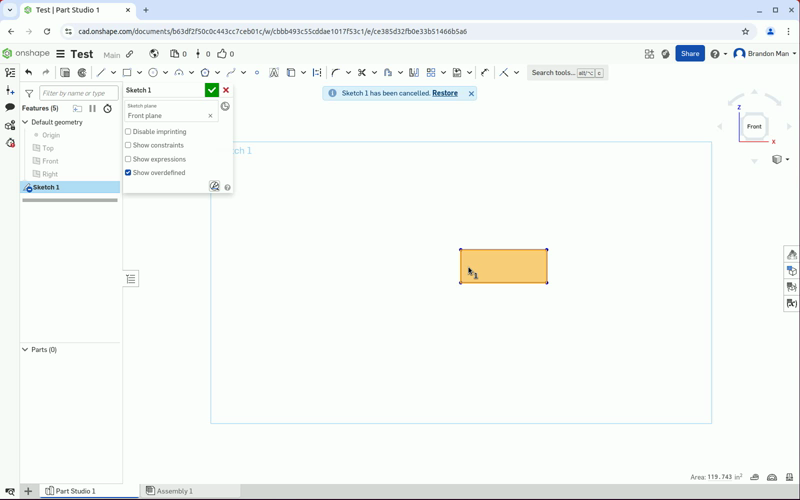
mouse_move(73, 352)
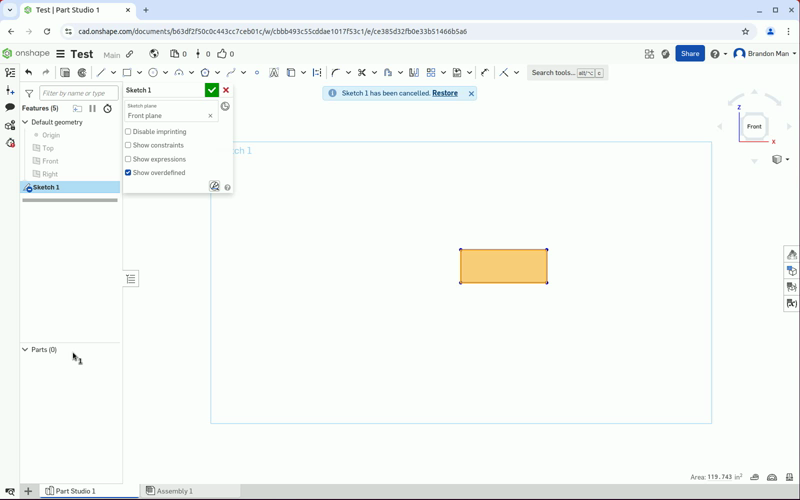
key(shift+y)
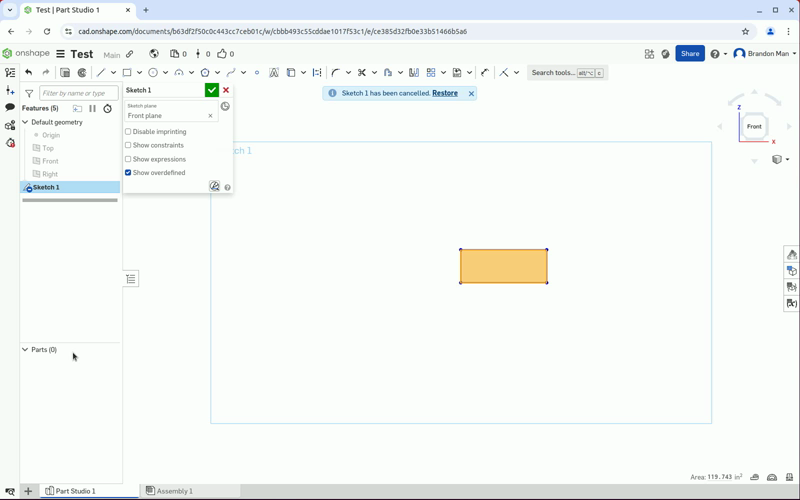
key(shift+e)
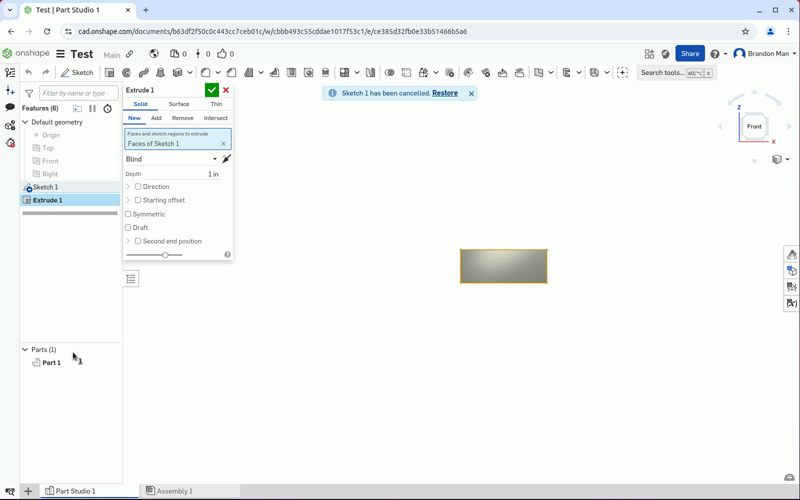
mouse_move(143, 106)
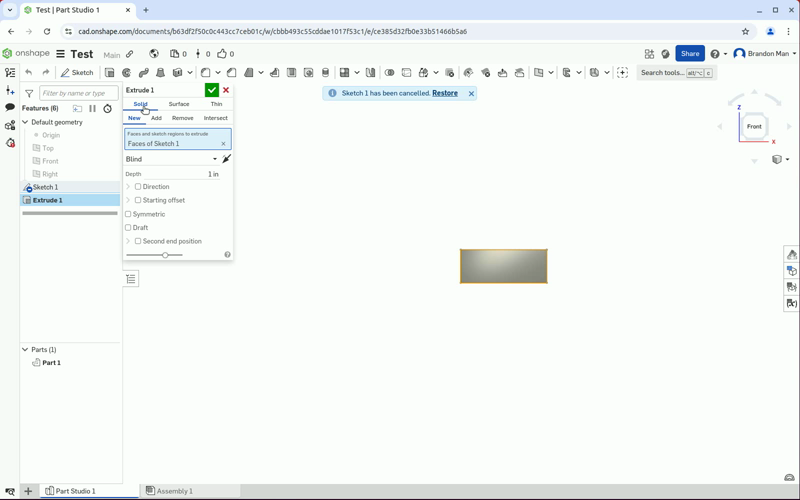
click(143, 106)
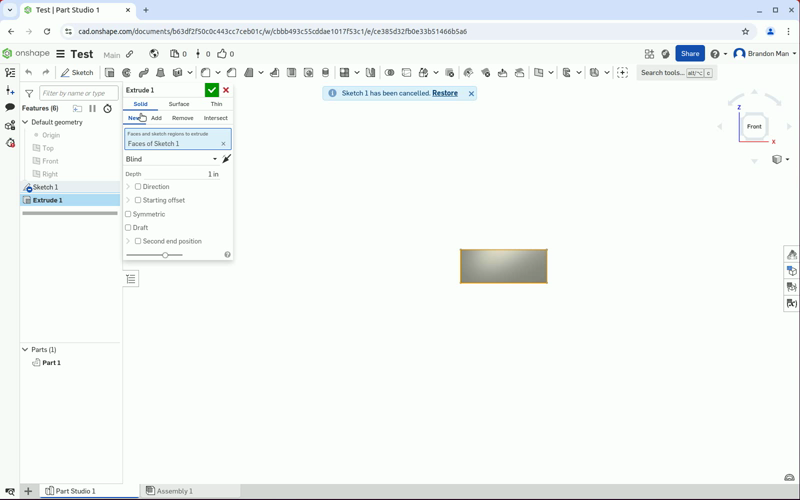
mouse_move(137, 120)
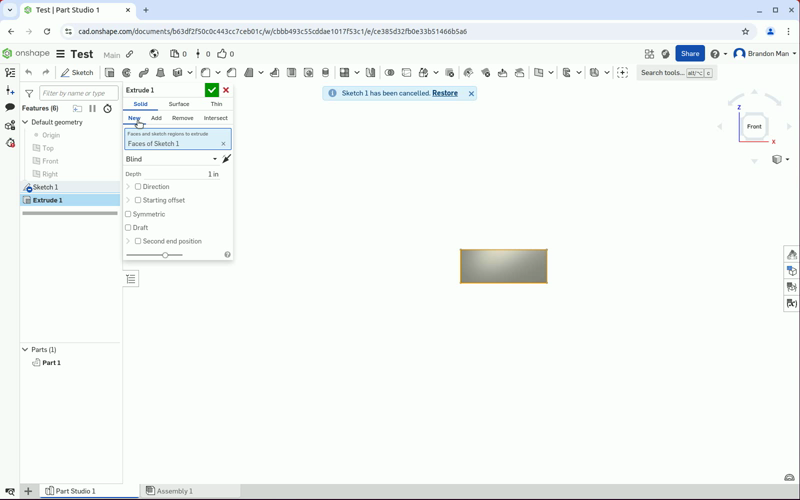
click(137, 120)
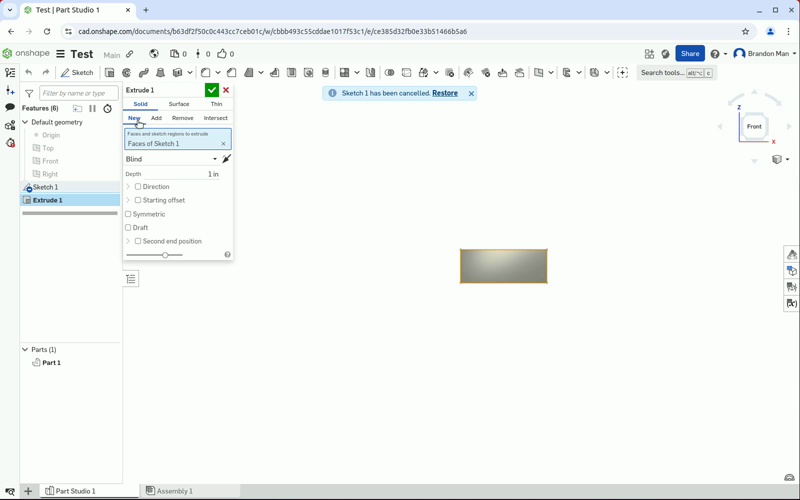
key(tab, 4)
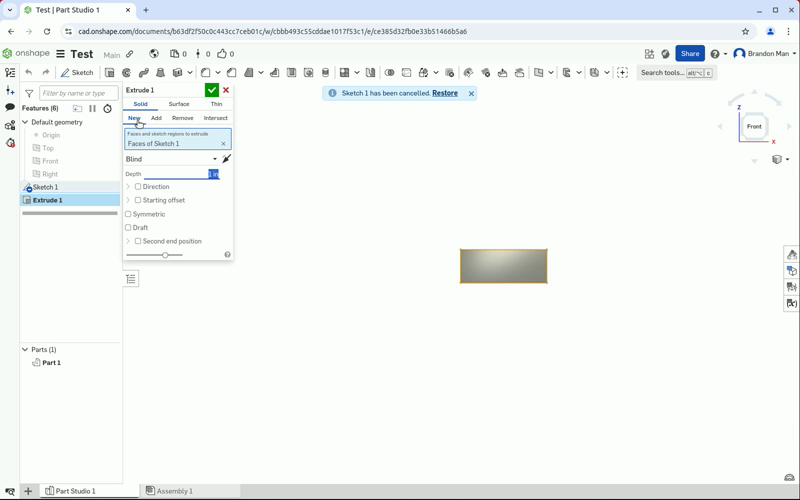
text(23.108)
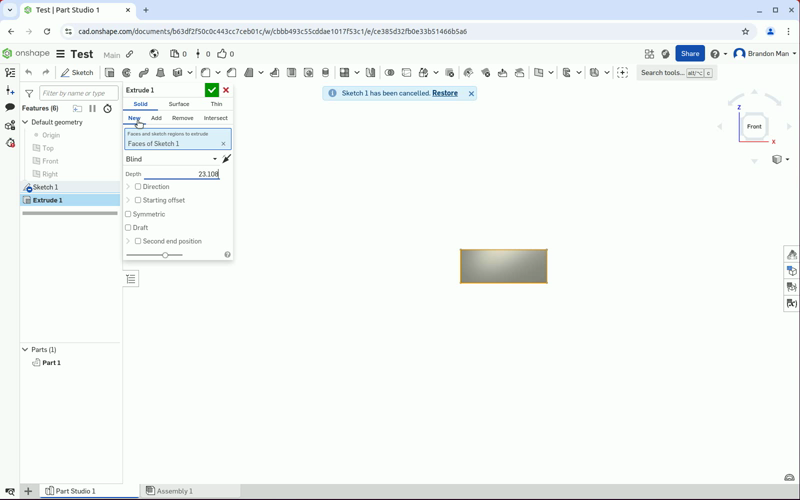
key(enter)
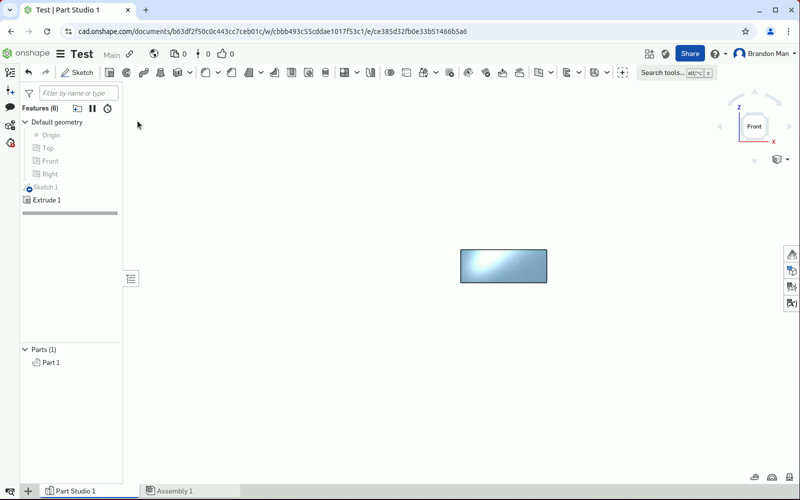
key(shift+h)
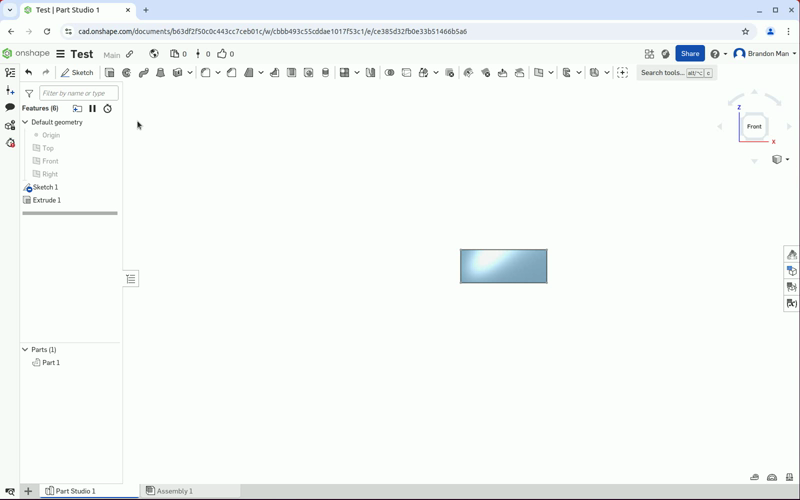
key(shift+h)
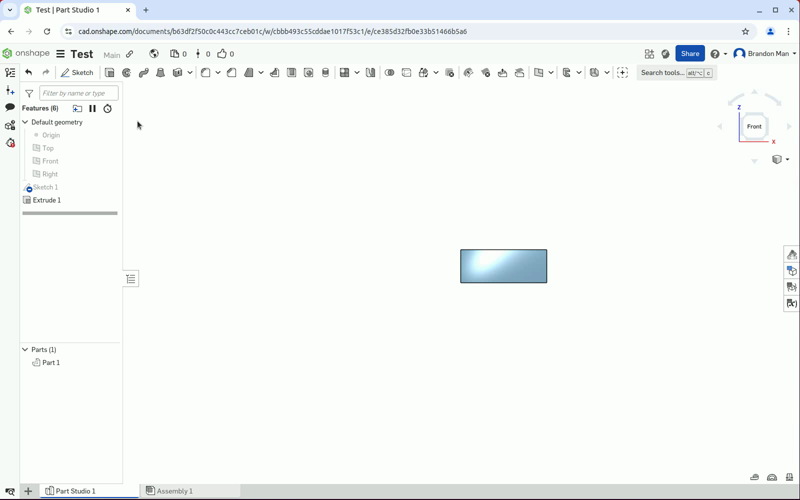
mouse_move(73, 189)
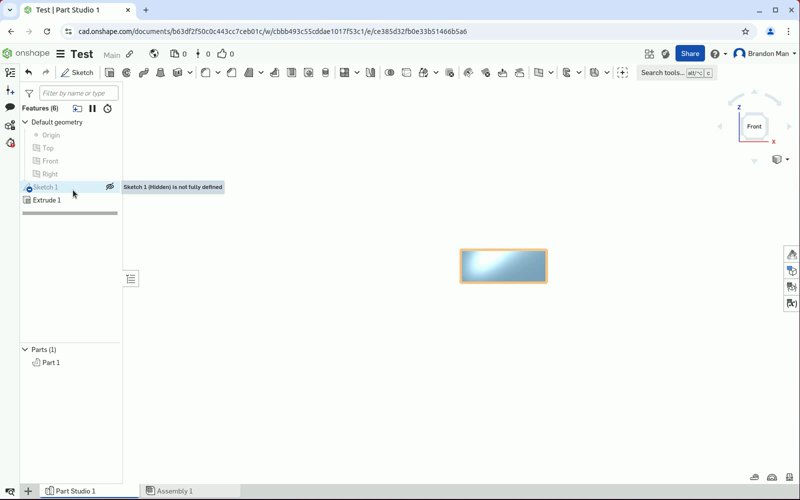
click(73, 189)
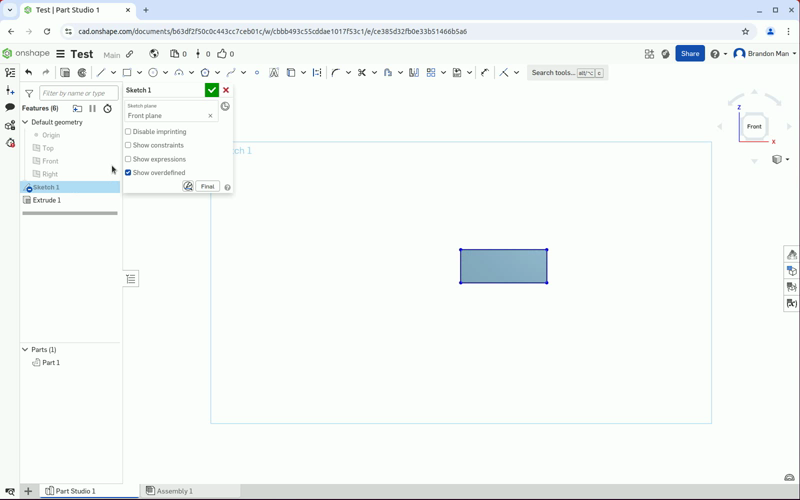
mouse_move(229, 92)
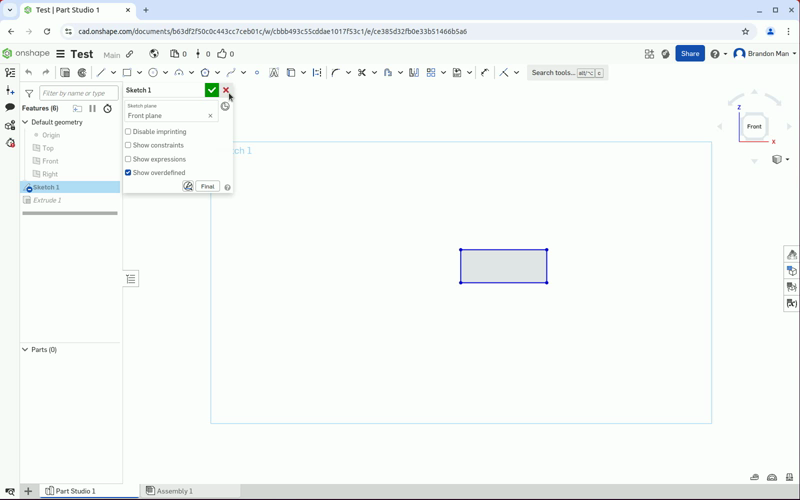
click(229, 92)
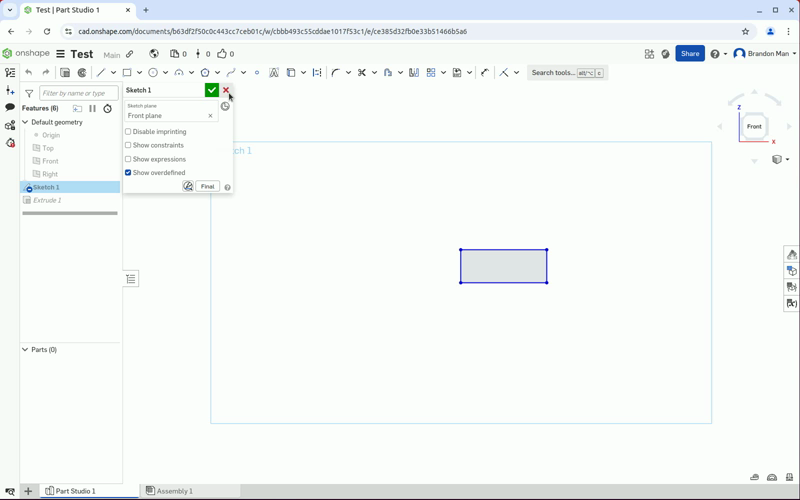
key(shift+s)
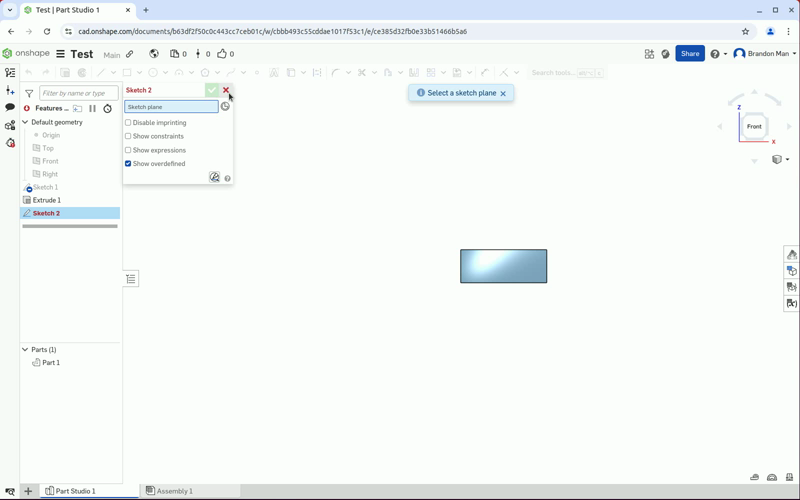
mouse_move(73, 163)
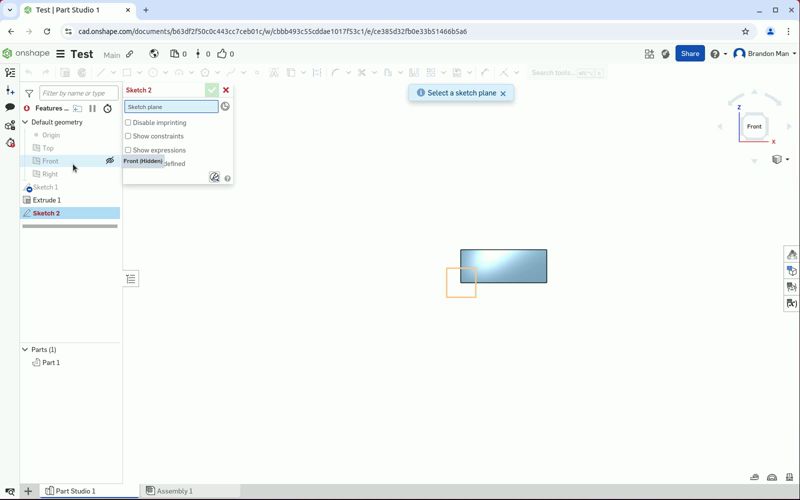
click(73, 163)
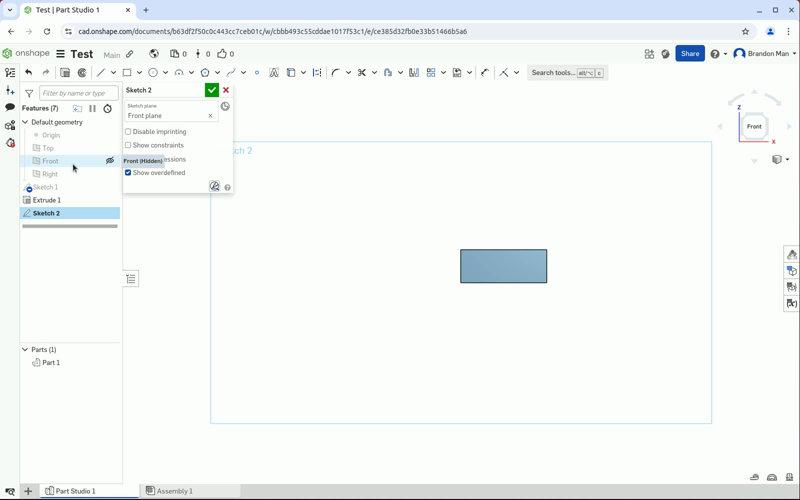
mouse_move(73, 352)
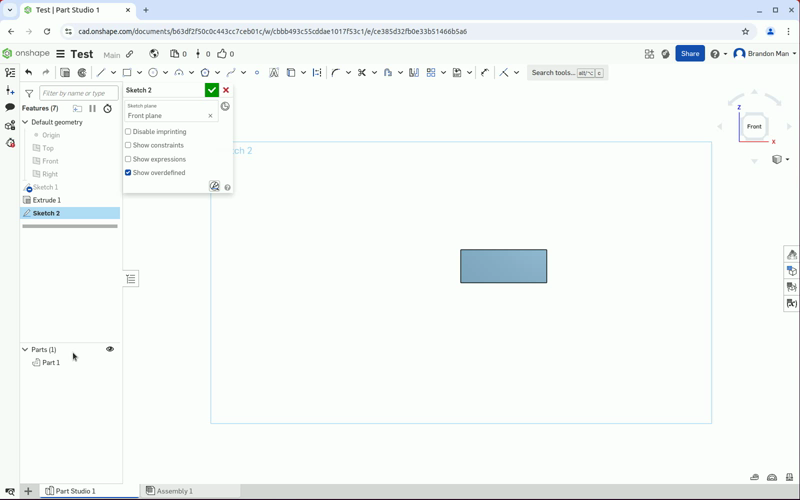
key(y)
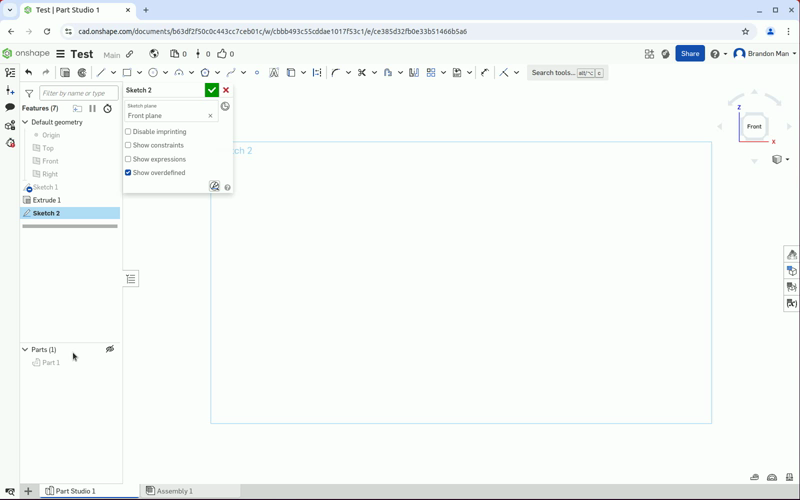
key(l)
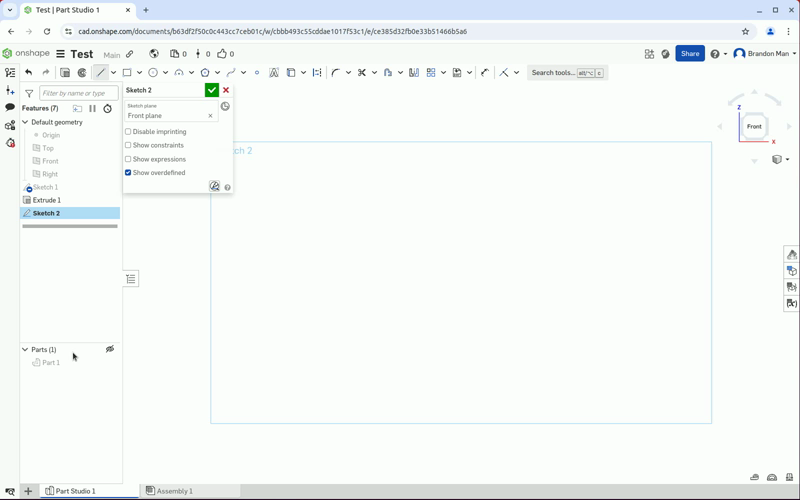
key_down(shift)
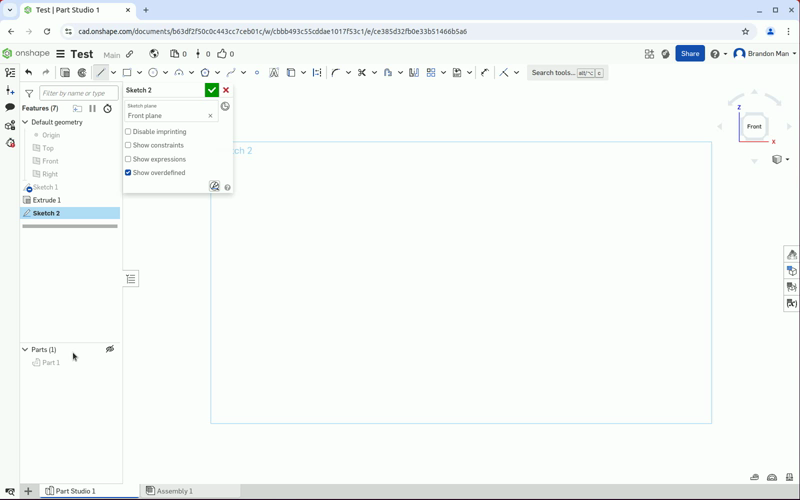
mouse_move(460, 249)
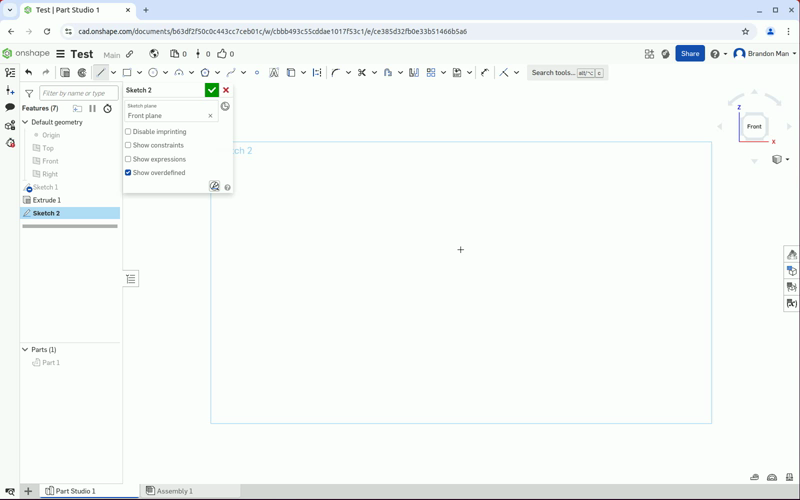
click(460, 249)
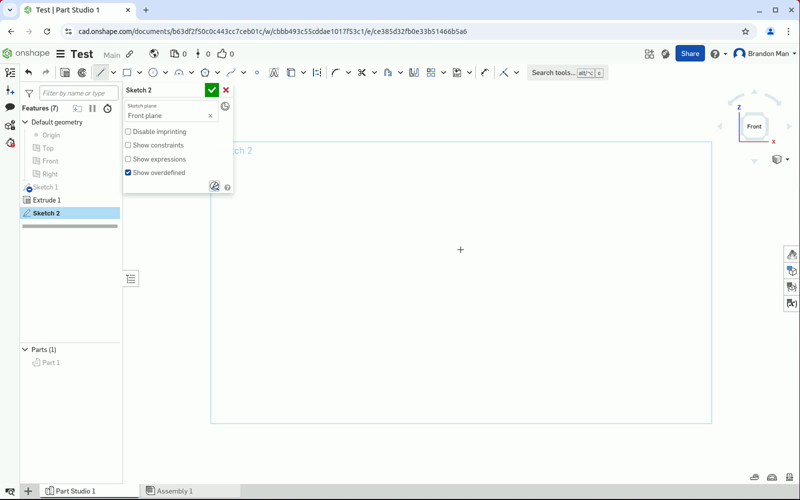
key_up(shift)
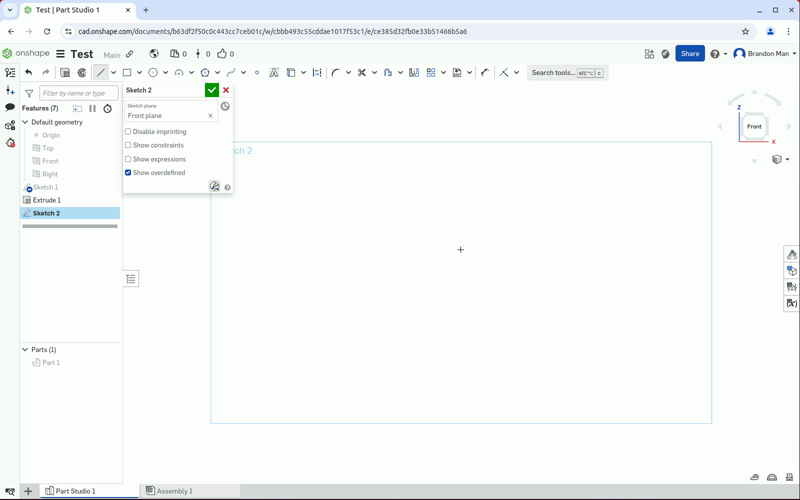
key_down(shift)
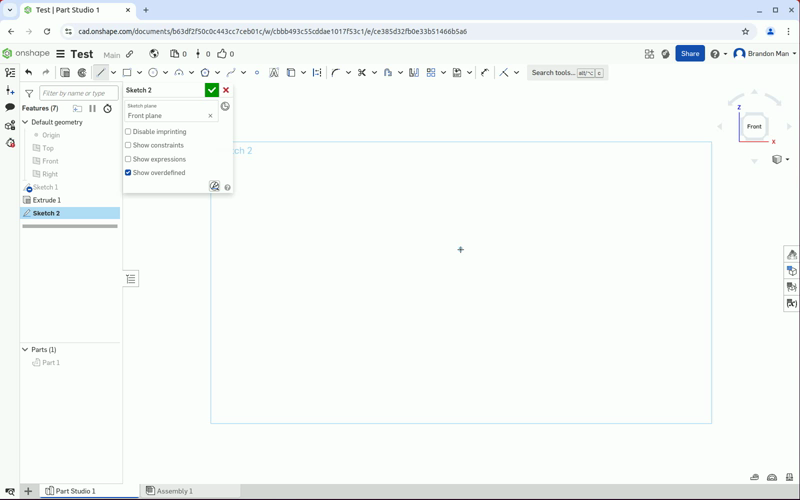
mouse_move(546, 249)
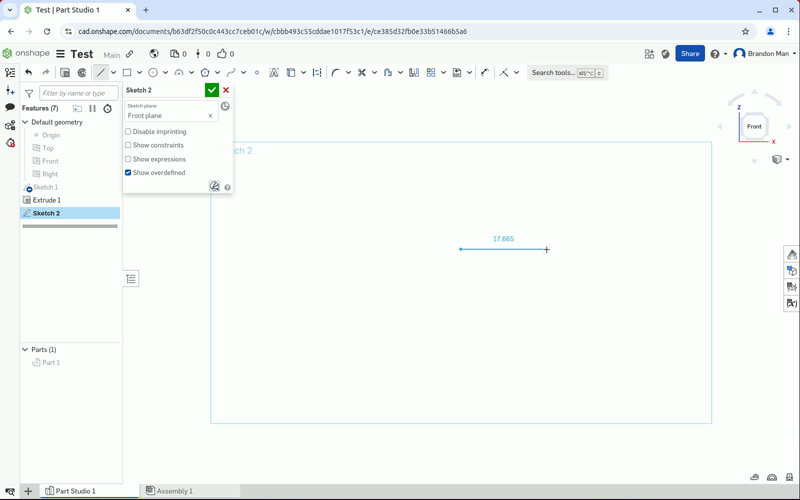
click(546, 249)
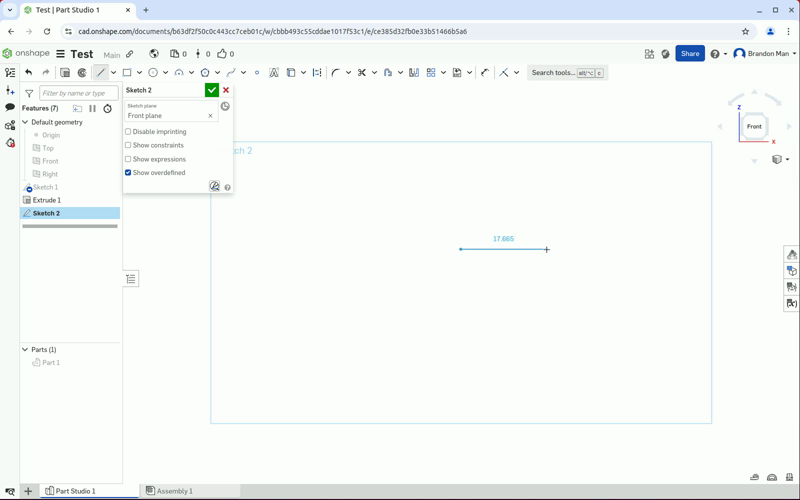
key_up(shift)
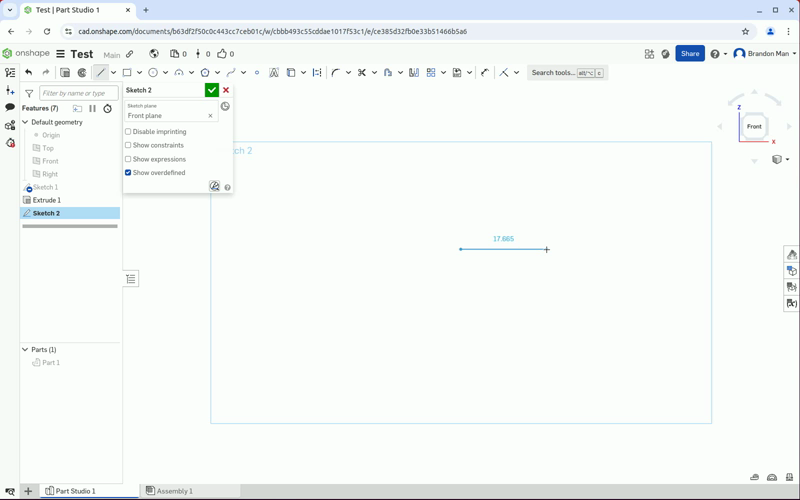
key_down(shift)
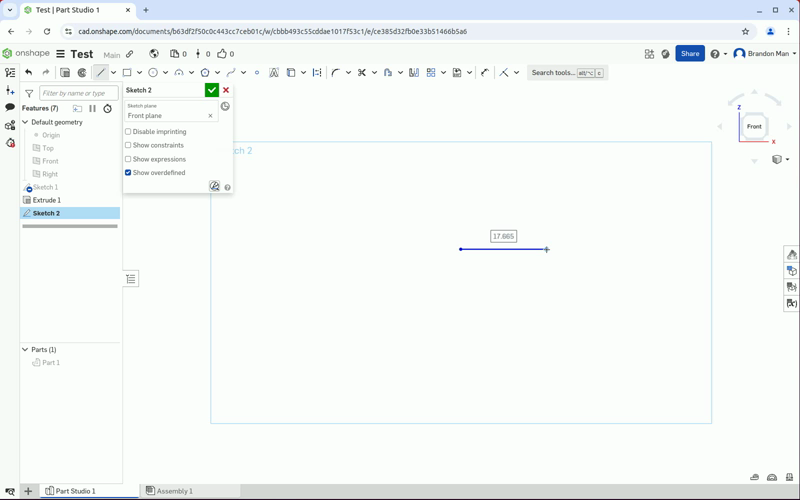
mouse_move(576, 249)
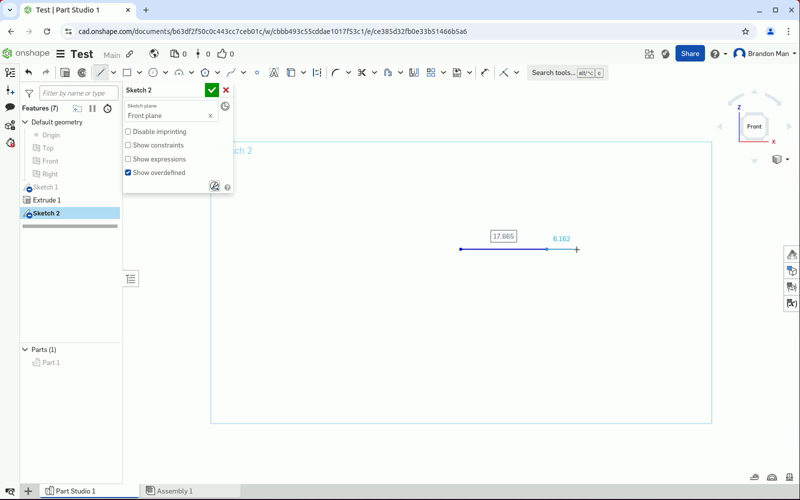
mouse_move(546, 240)
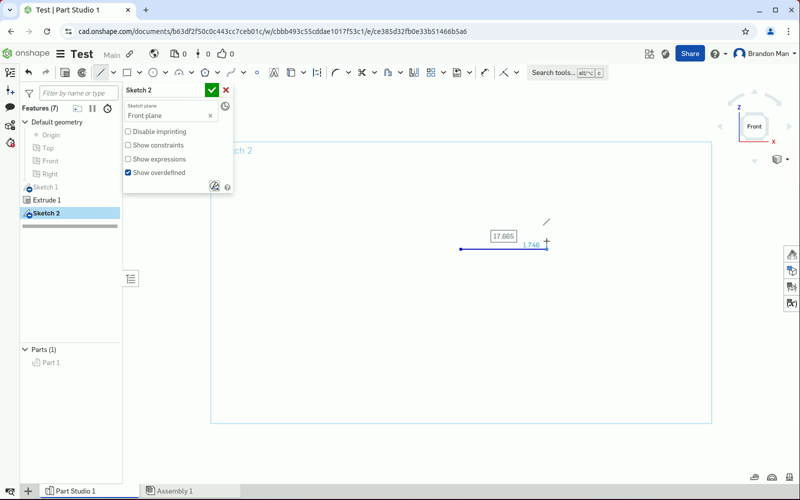
click(546, 240)
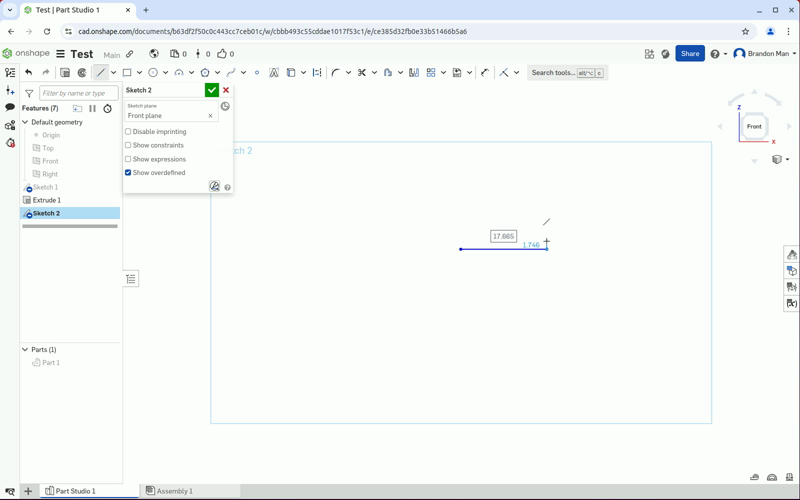
key_up(shift)
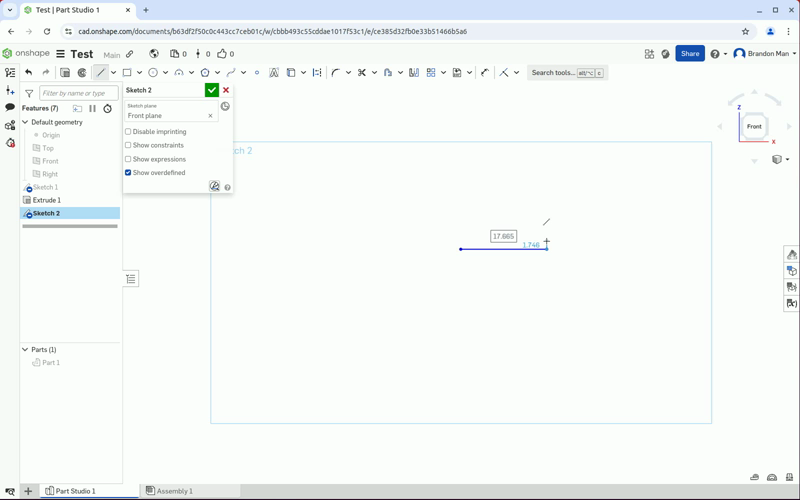
key_down(shift)
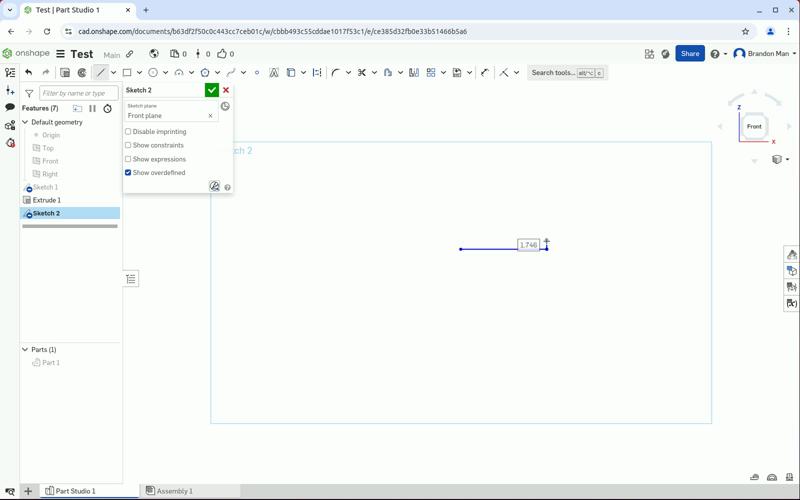
mouse_move(460, 240)
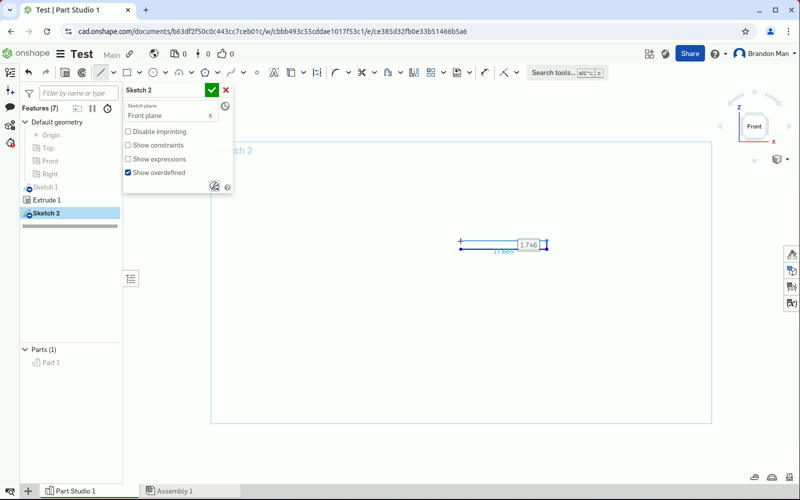
click(460, 240)
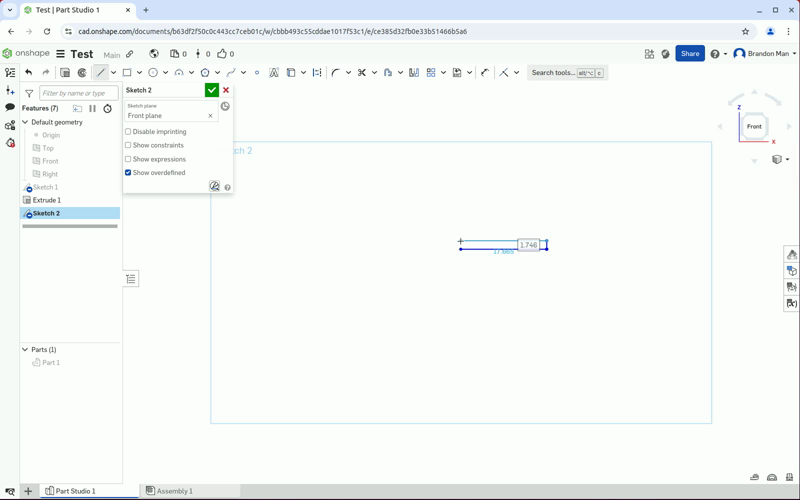
key_up(shift)
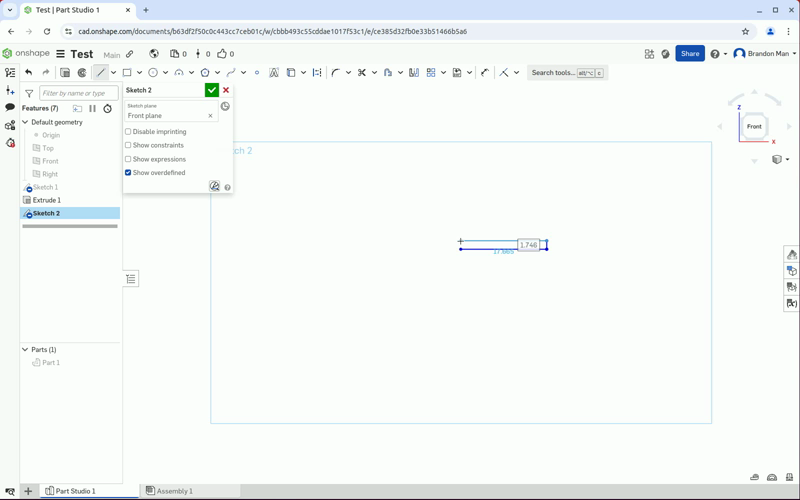
mouse_move(490, 240)
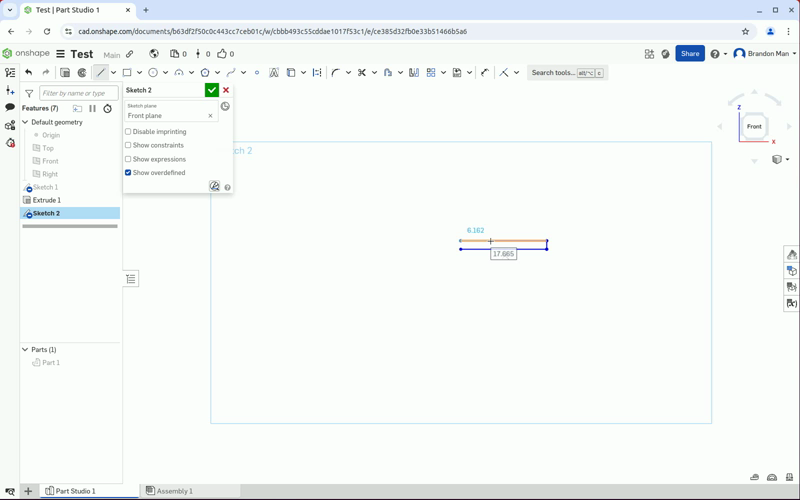
key_down(shift)
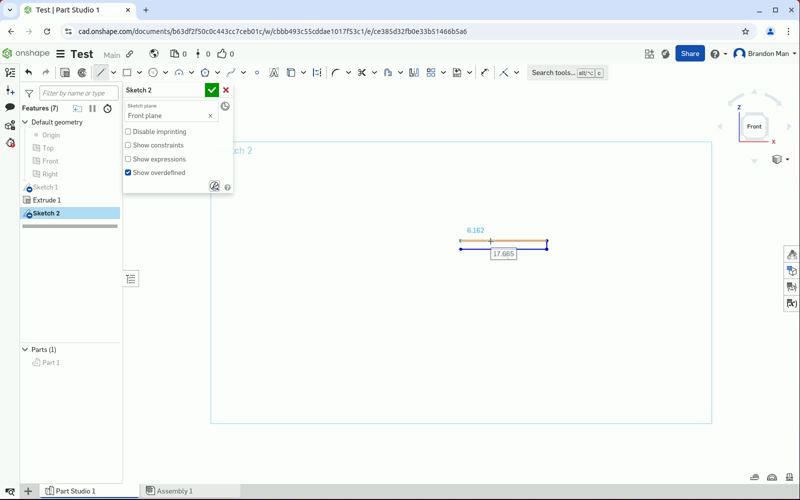
mouse_move(460, 249)
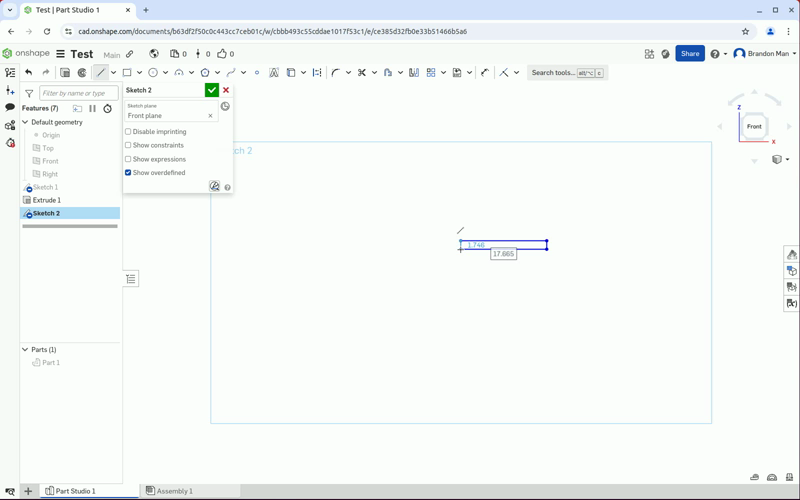
key_up(shift)
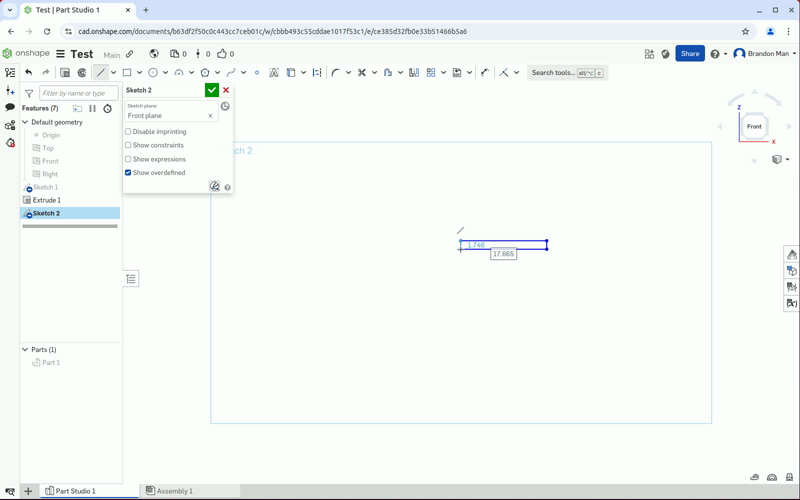
click(460, 249)
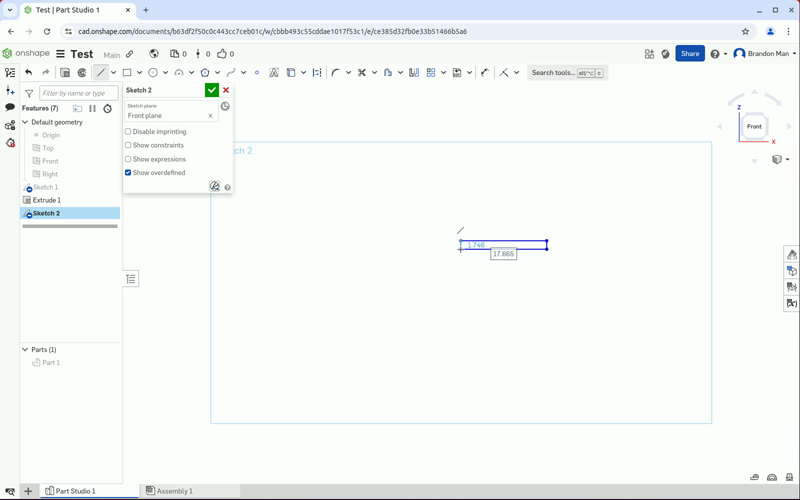
key(esc)
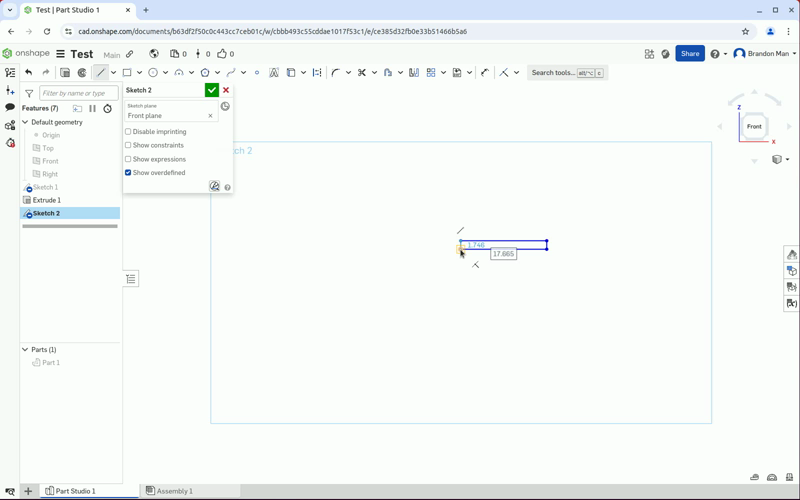
mouse_move(511, 242)
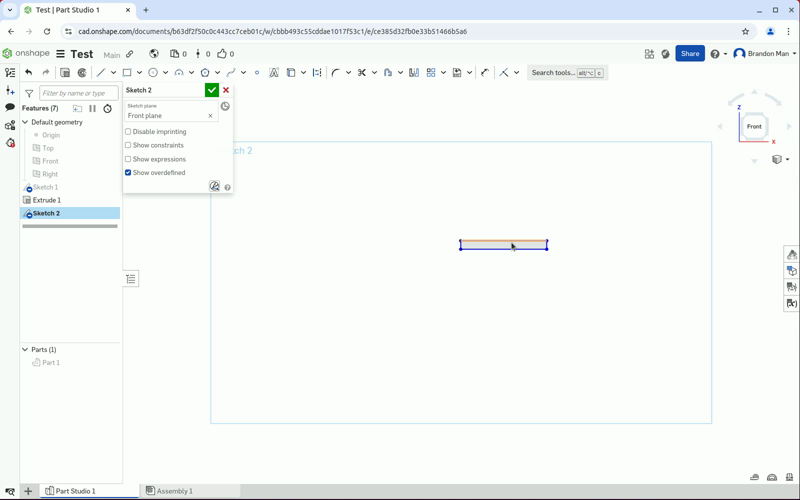
scroll(6)
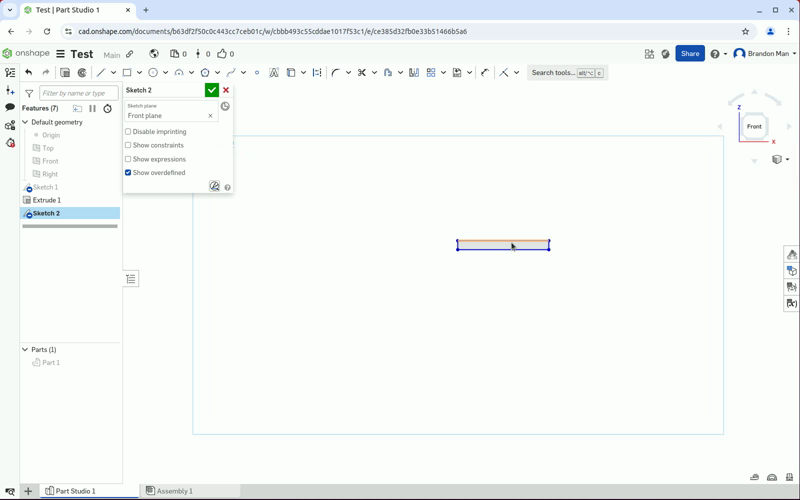
scroll(6)
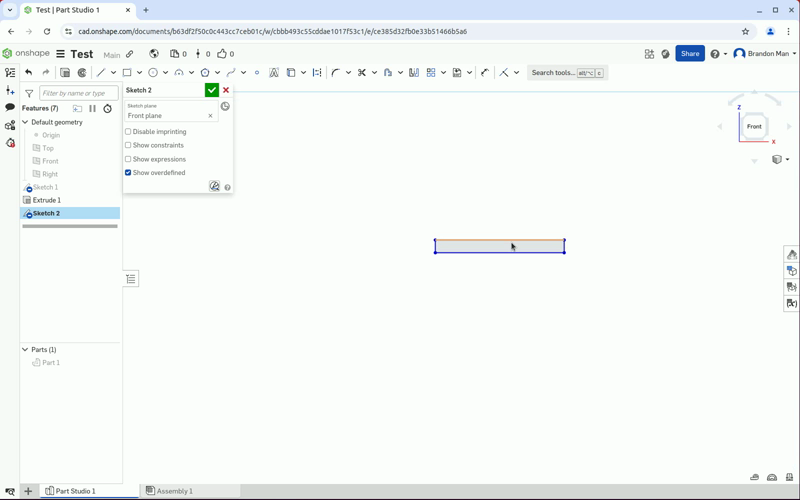
scroll(6)
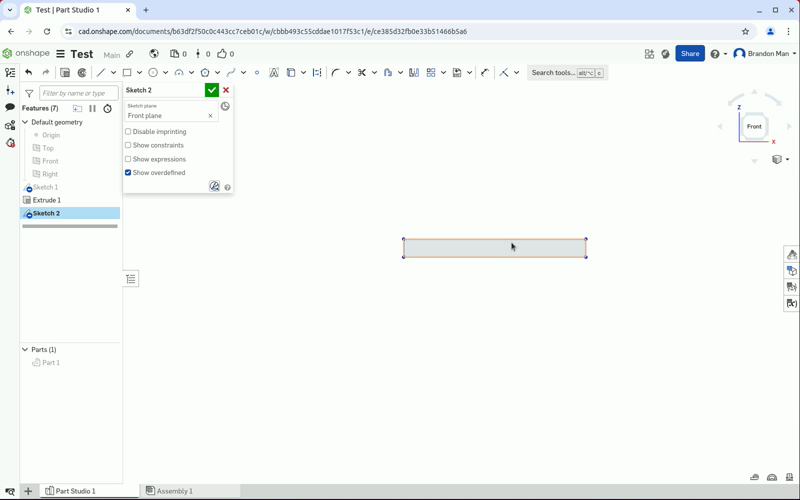
scroll(6)
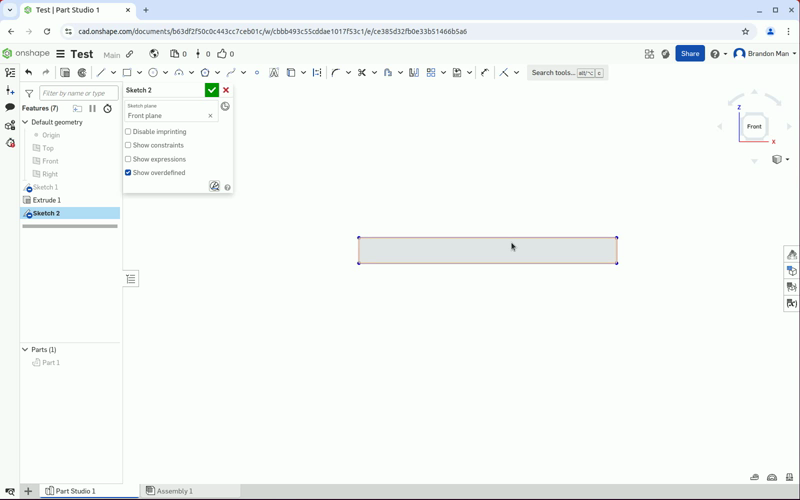
scroll(6)
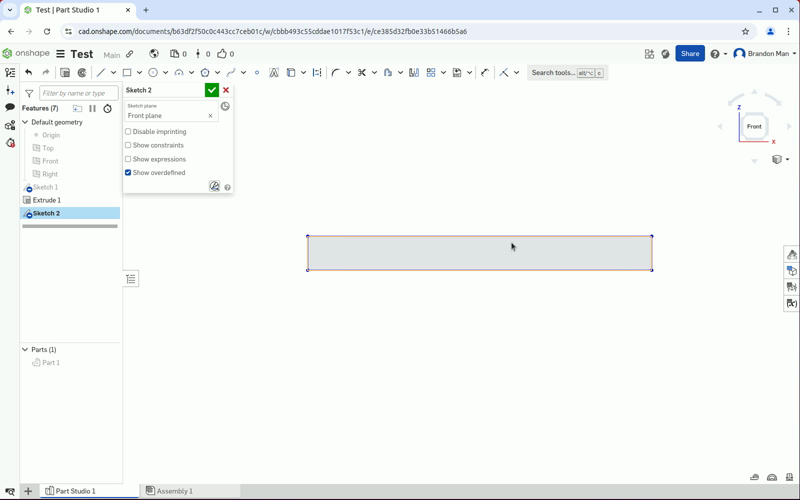
scroll(6)
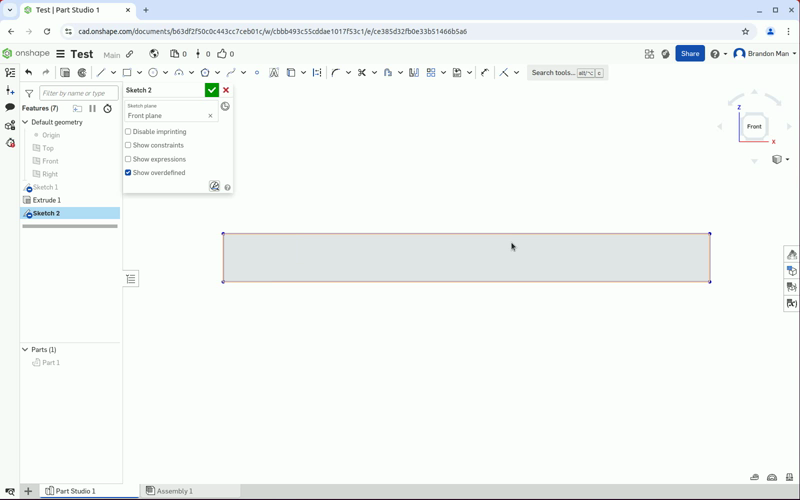
scroll(6)
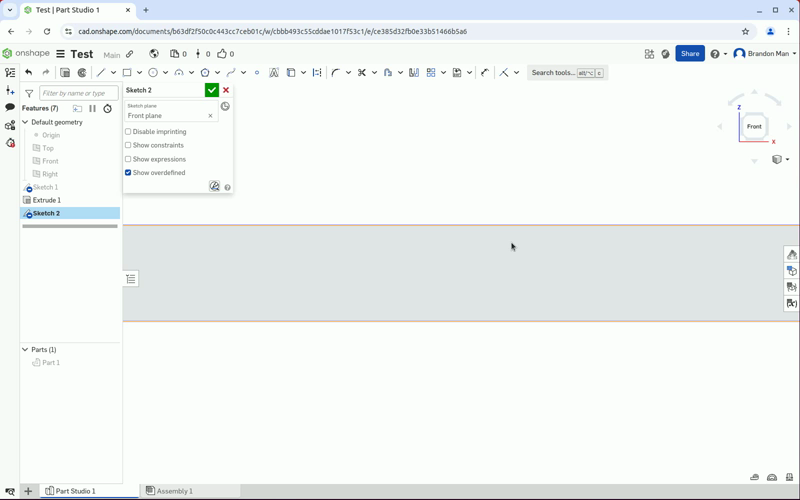
click(511, 242)
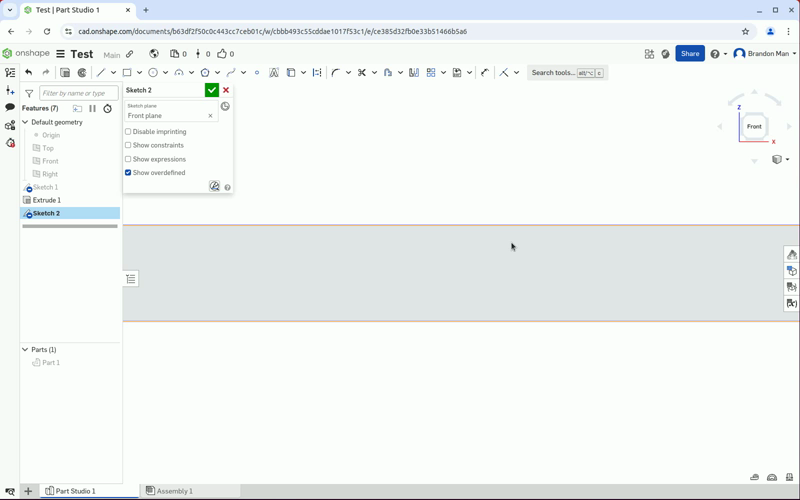
scroll(-6)
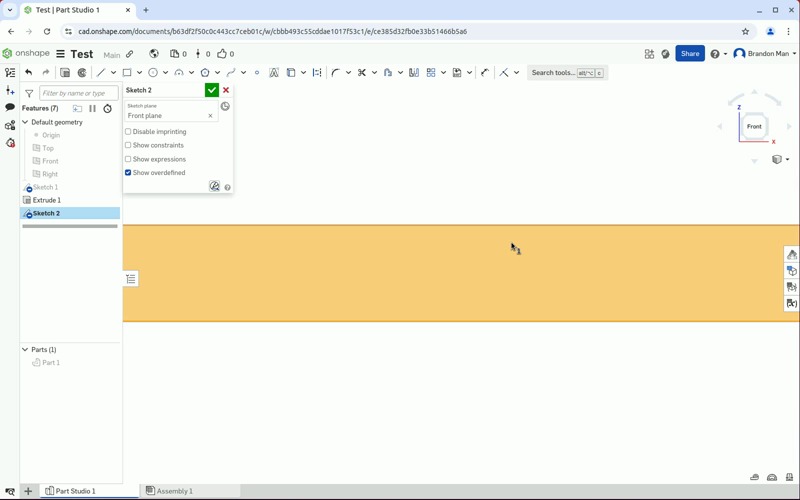
scroll(-6)
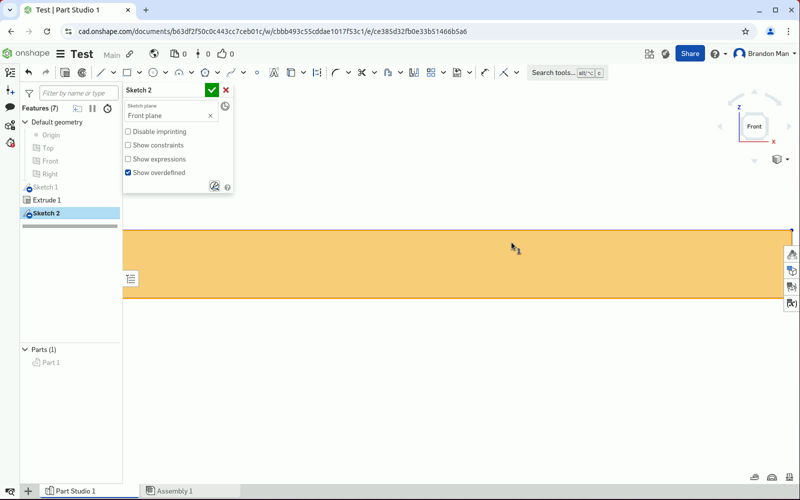
scroll(-6)
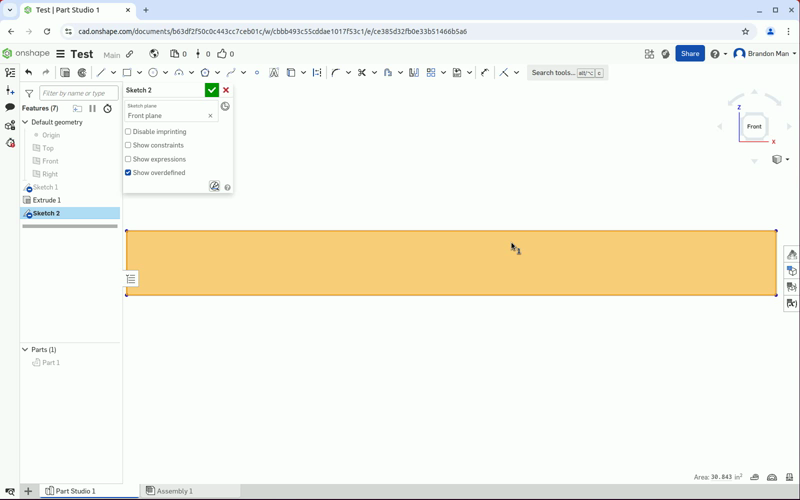
scroll(-6)
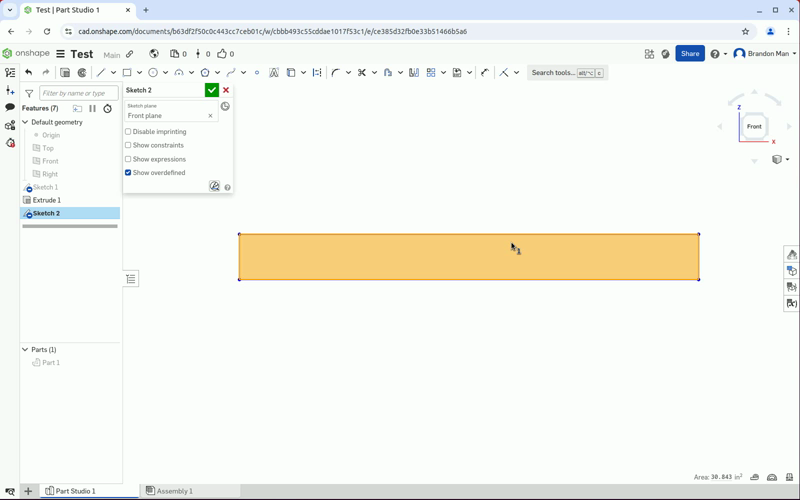
scroll(-6)
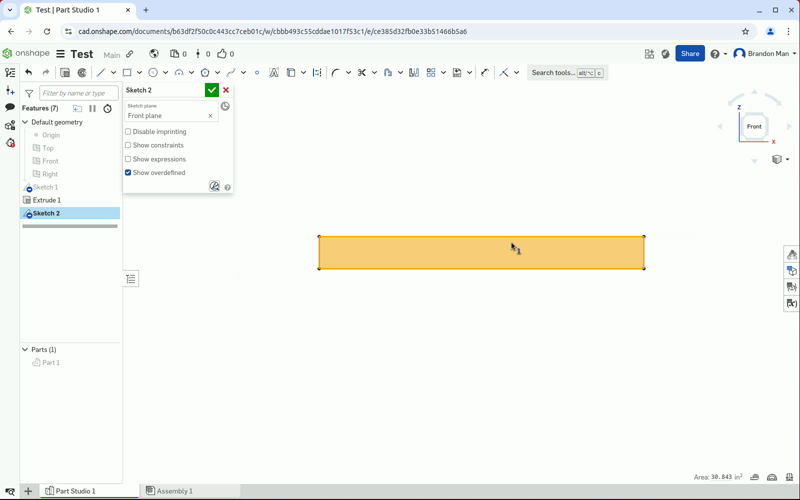
scroll(-6)
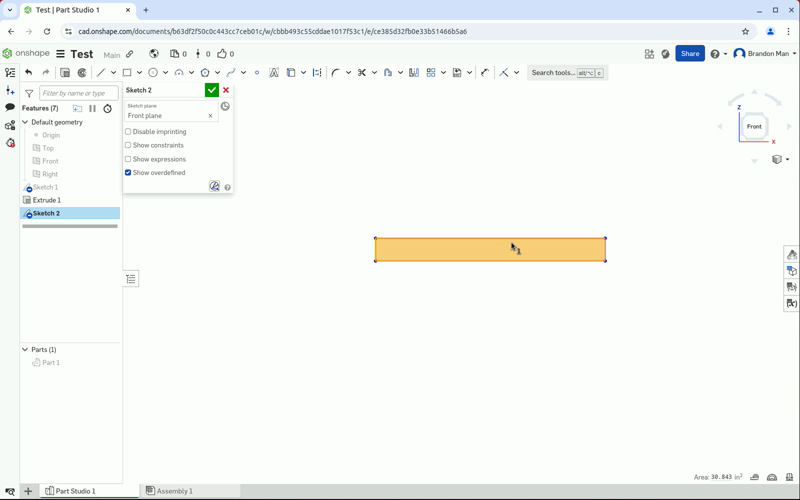
scroll(-6)
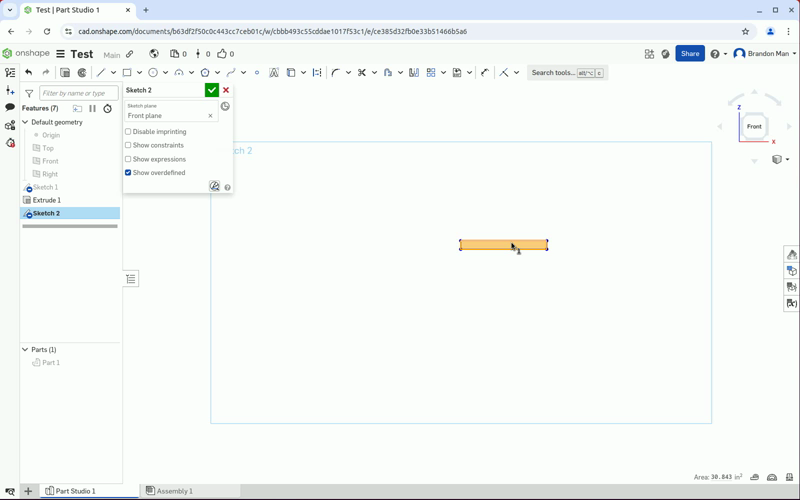
mouse_move(73, 352)
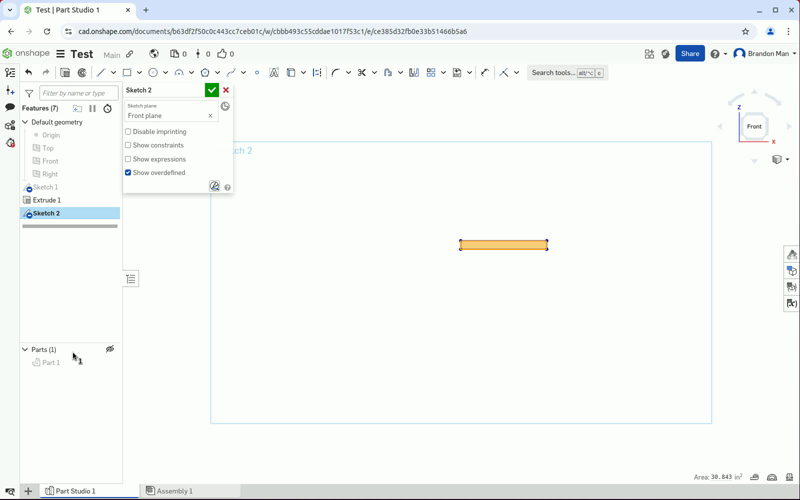
key(shift+y)
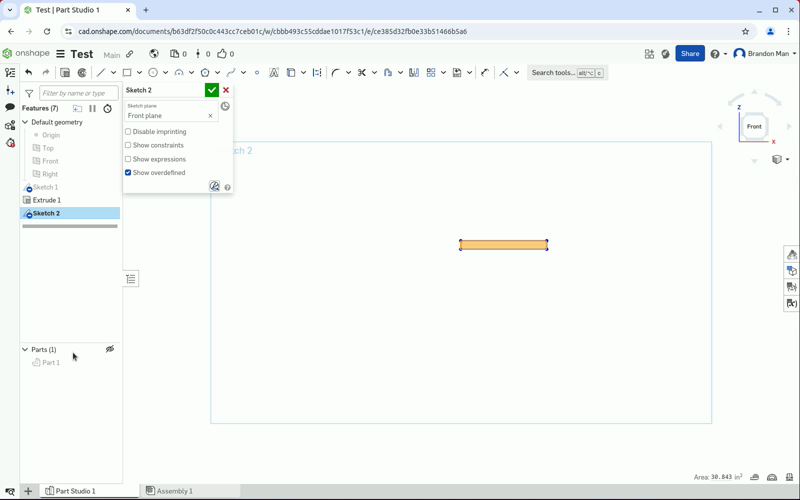
key(shift+e)
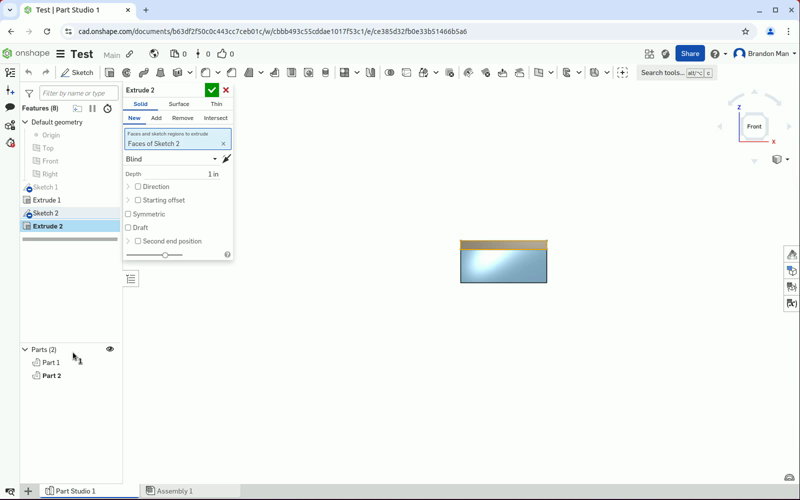
mouse_move(143, 106)
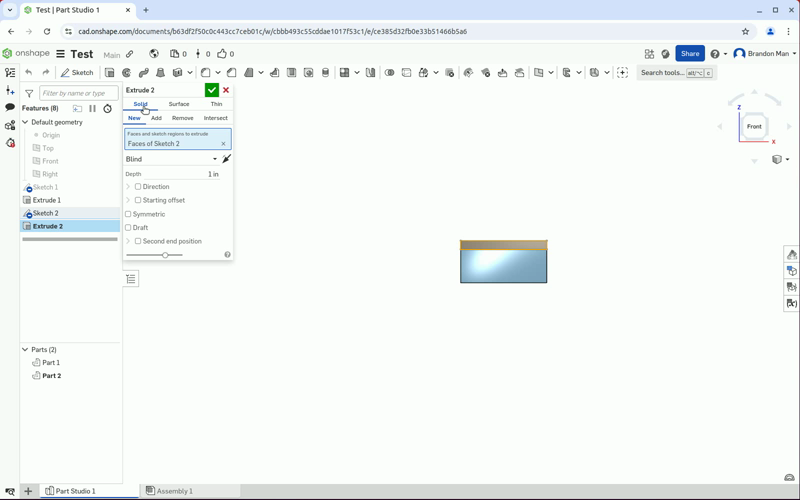
click(143, 106)
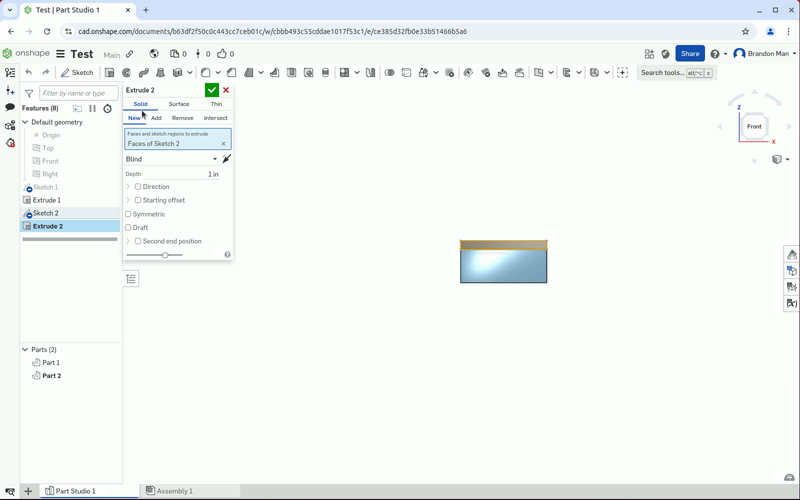
mouse_move(137, 120)
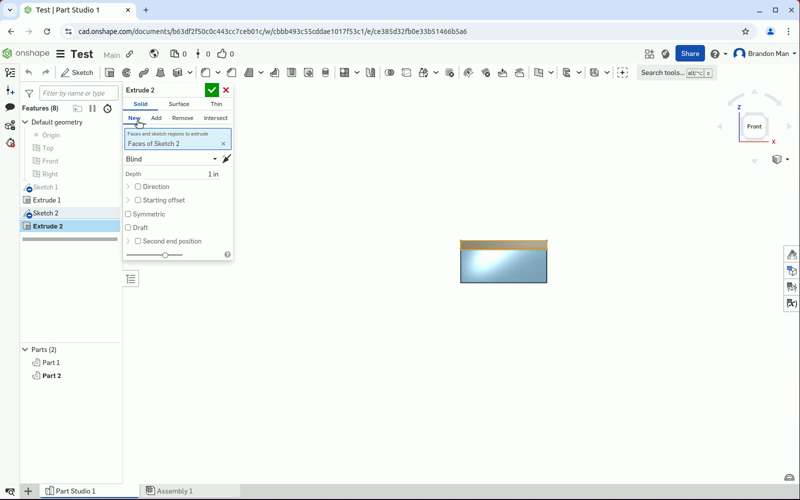
click(137, 120)
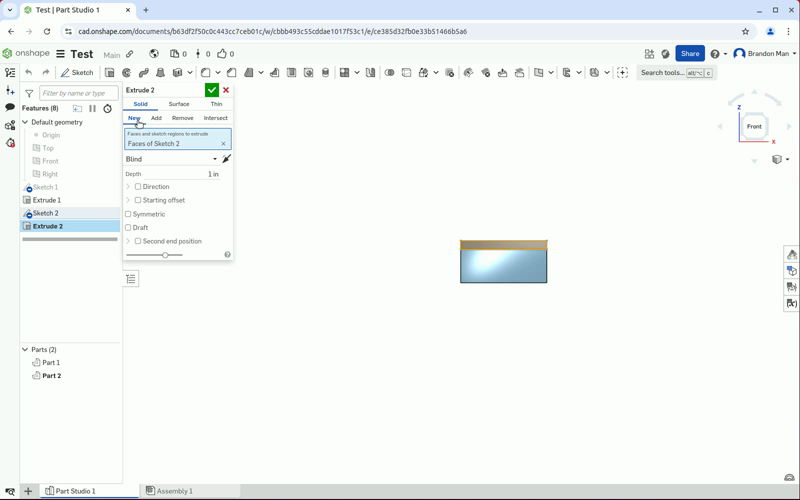
key(tab, 4)
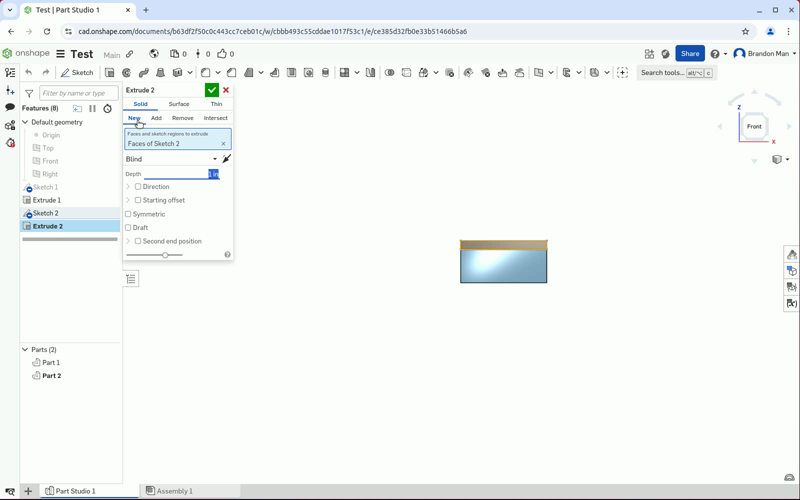
text(23.108)
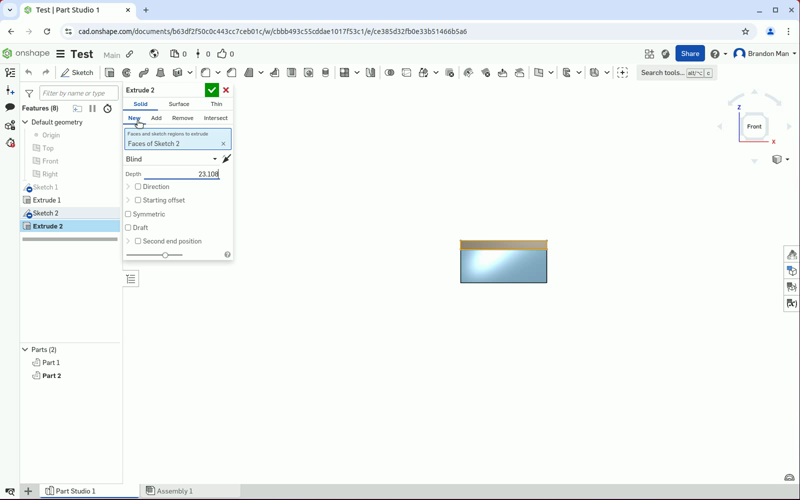
key(enter)
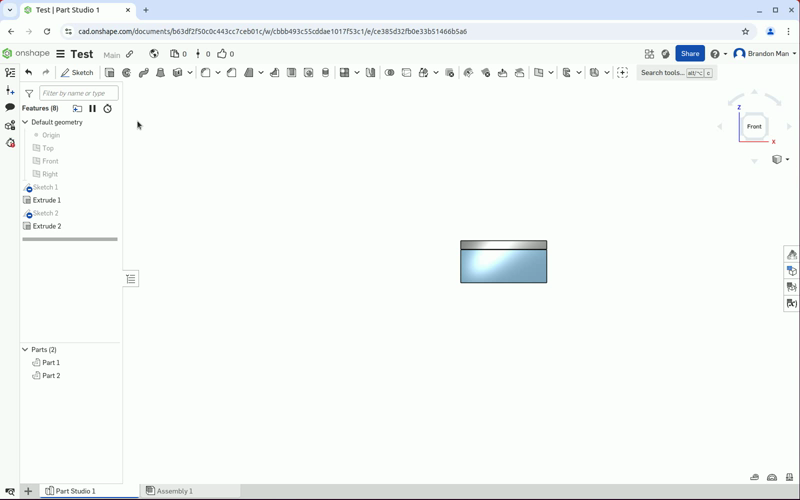
key(shift+h)
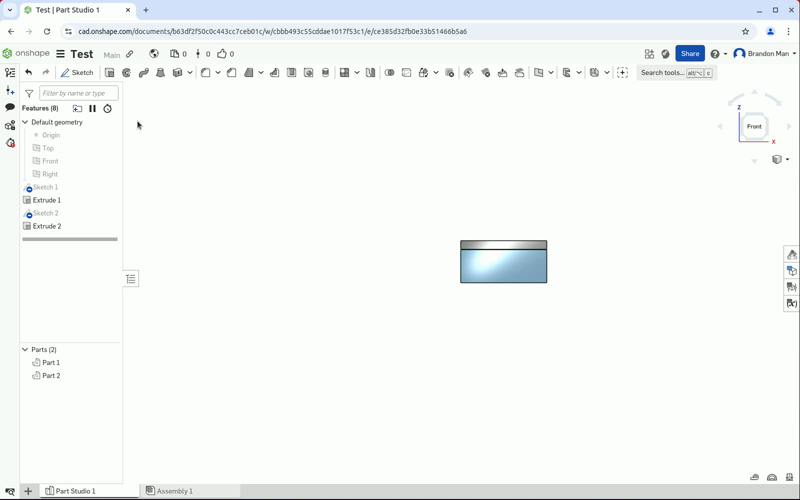
key(shift+h)
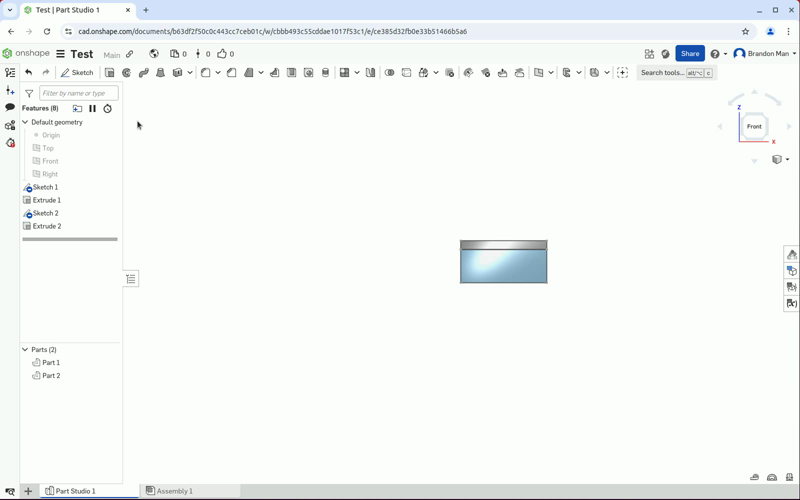
key(shift+7)
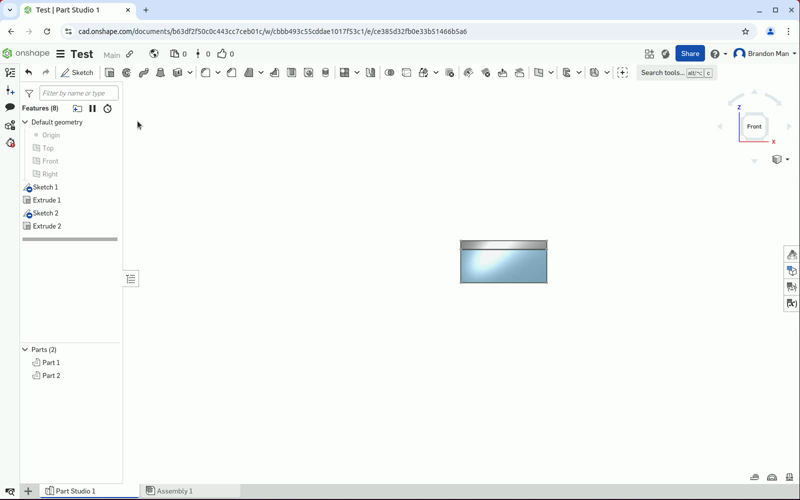
key(left, 2)
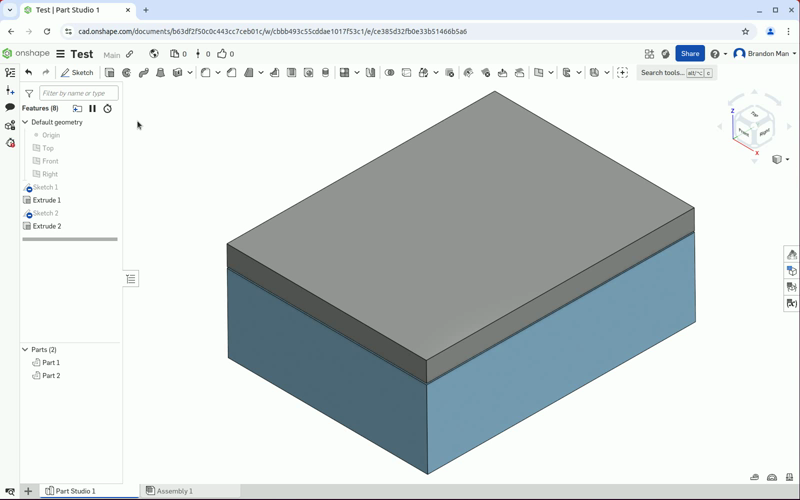
key(down, 2)
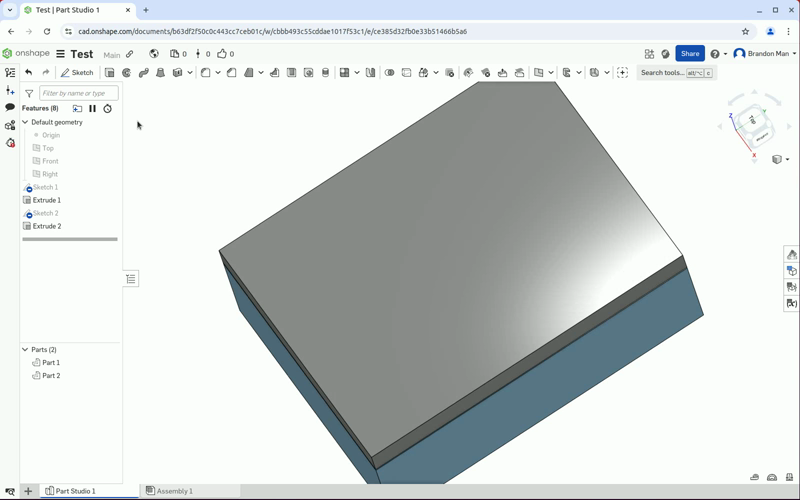
key(up, 2)
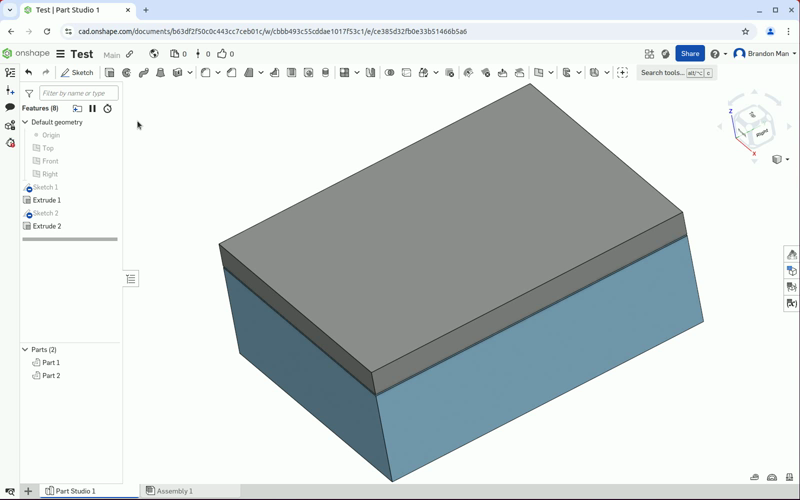
key(right, 2)
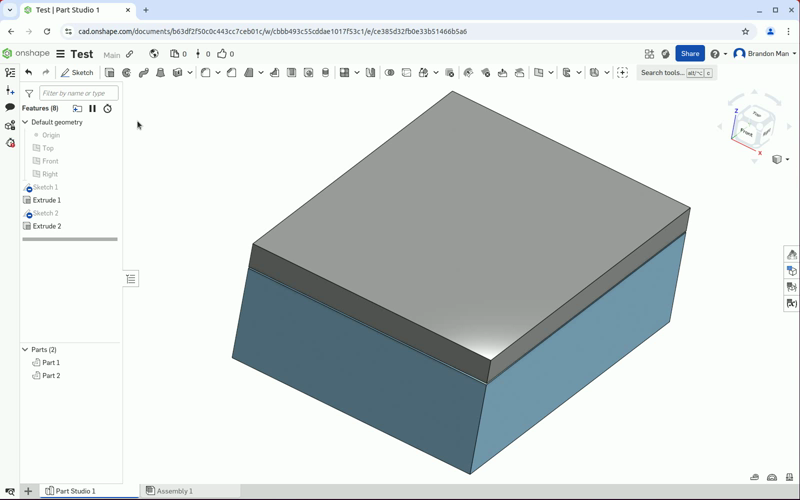
mouse_move(73, 189)
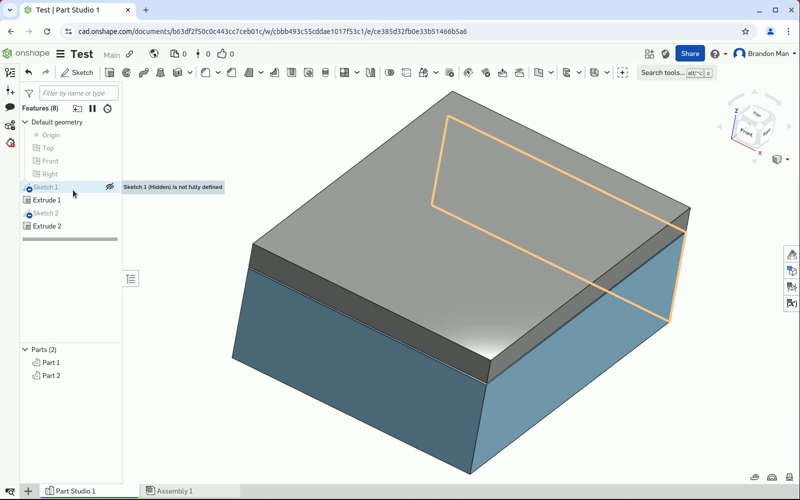
click(73, 189)